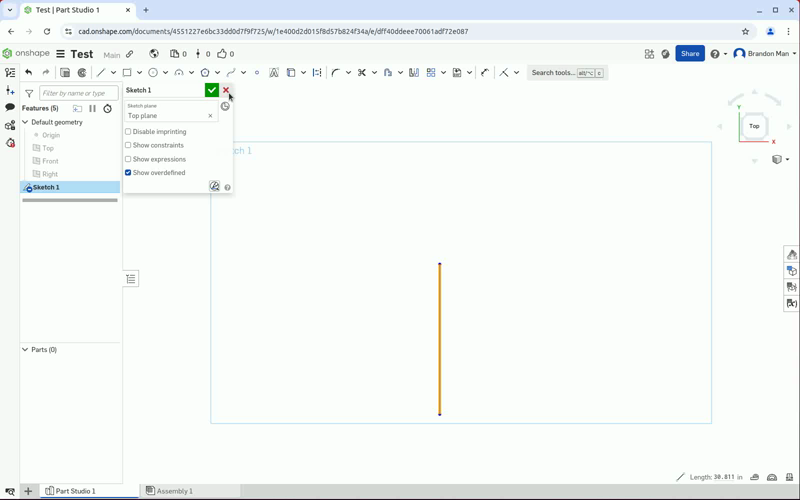
key(shift+h)
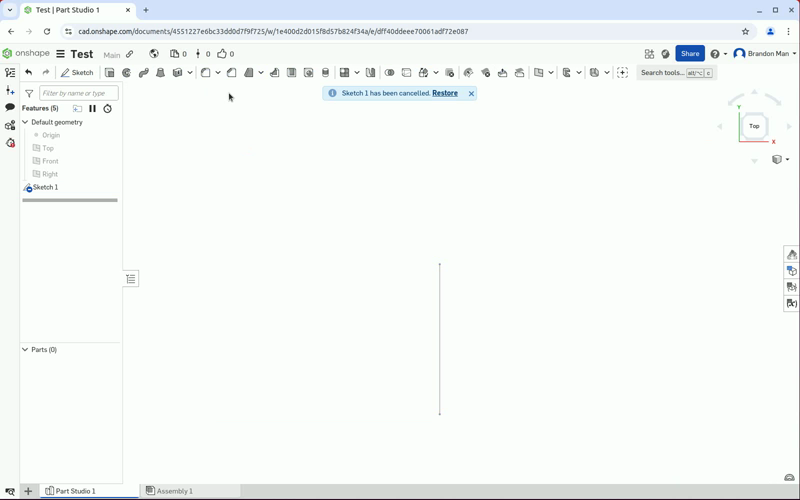
key(shift+s)
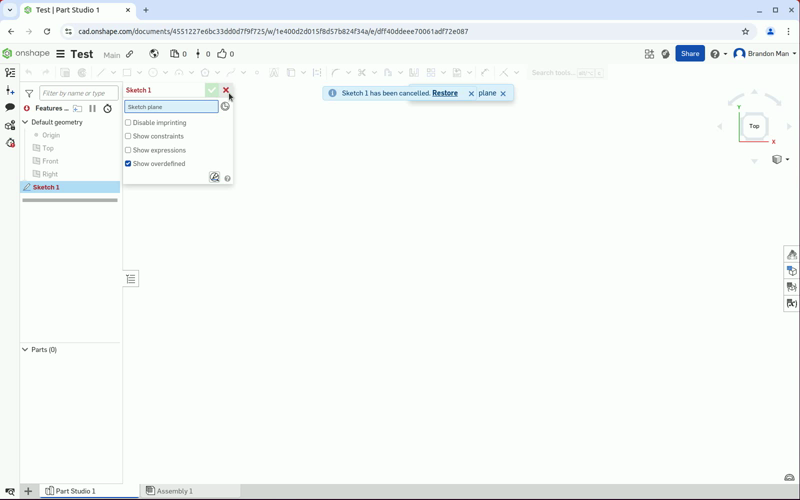
mouse_move(73, 150)
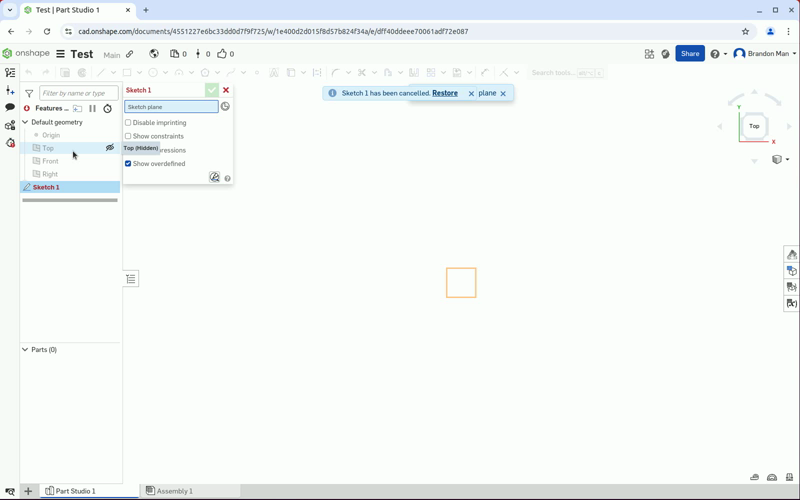
click(73, 150)
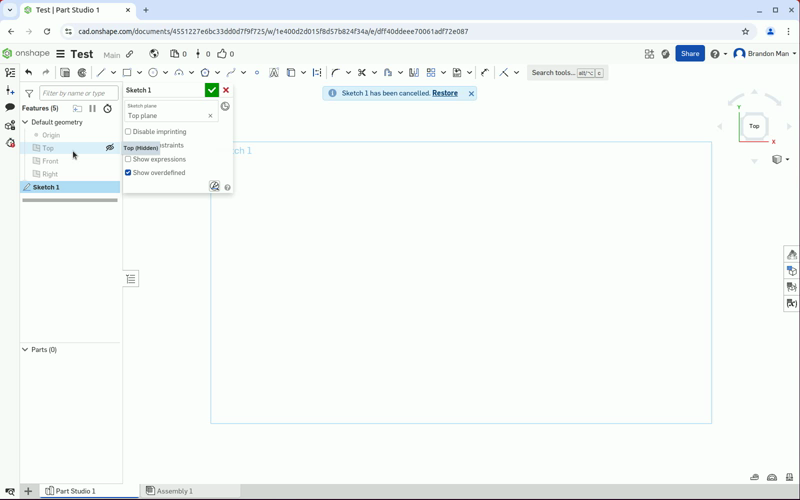
mouse_move(73, 352)
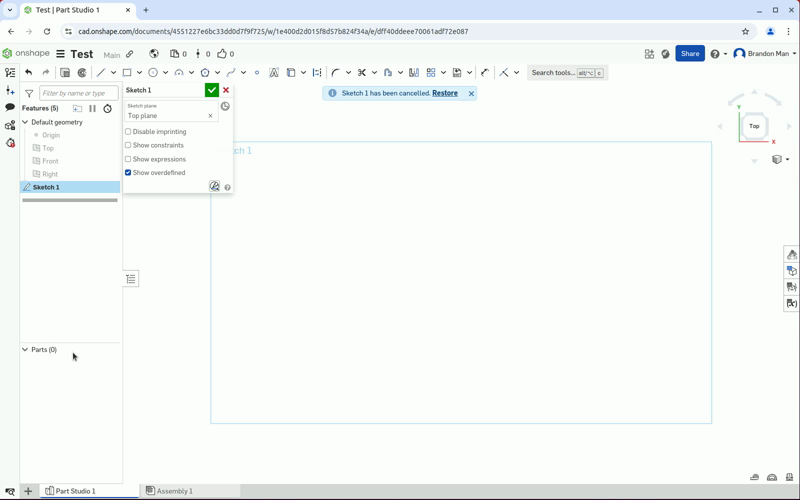
key(y)
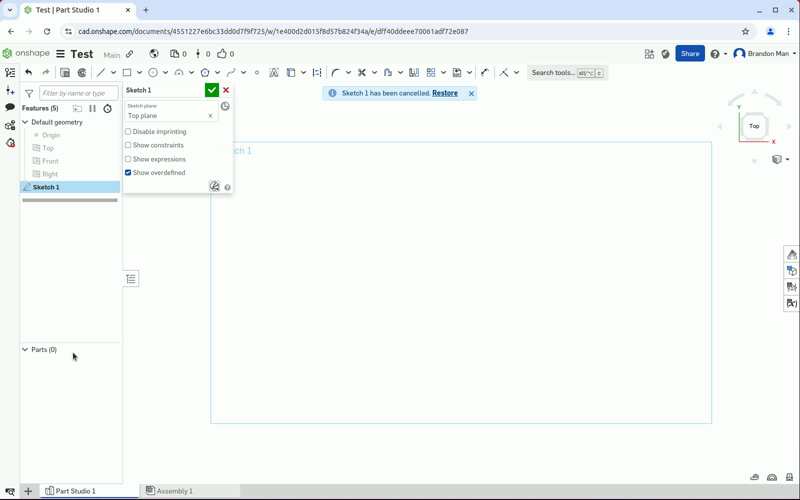
key(l)
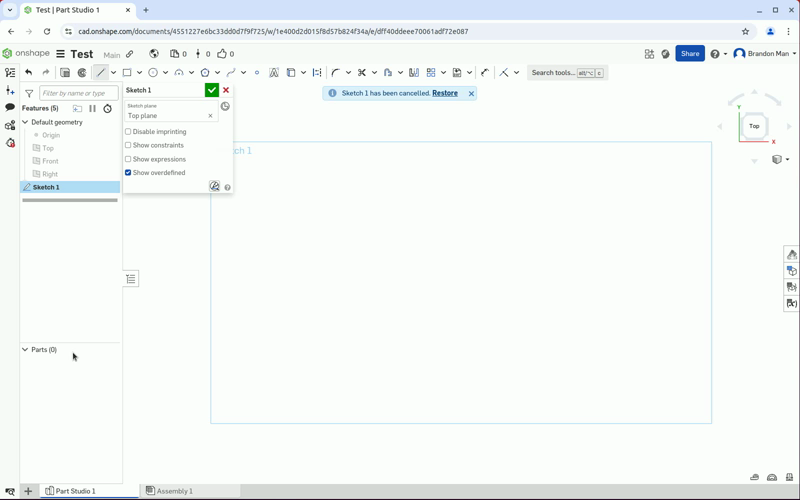
key_down(shift)
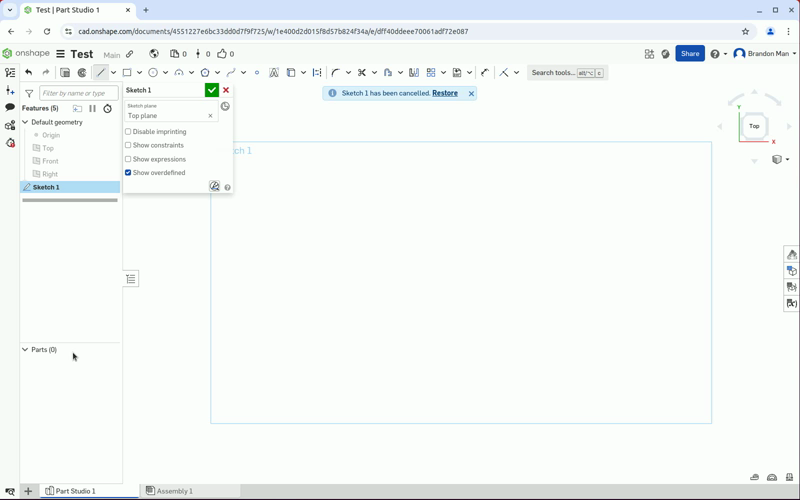
mouse_move(349, 282)
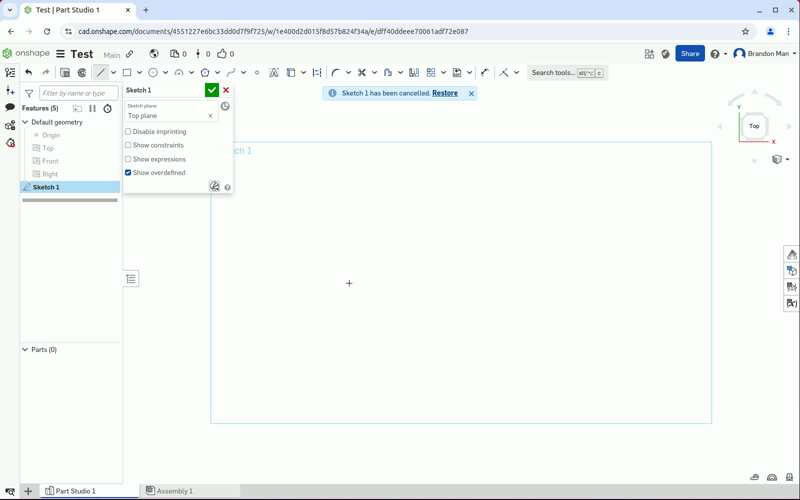
click(349, 282)
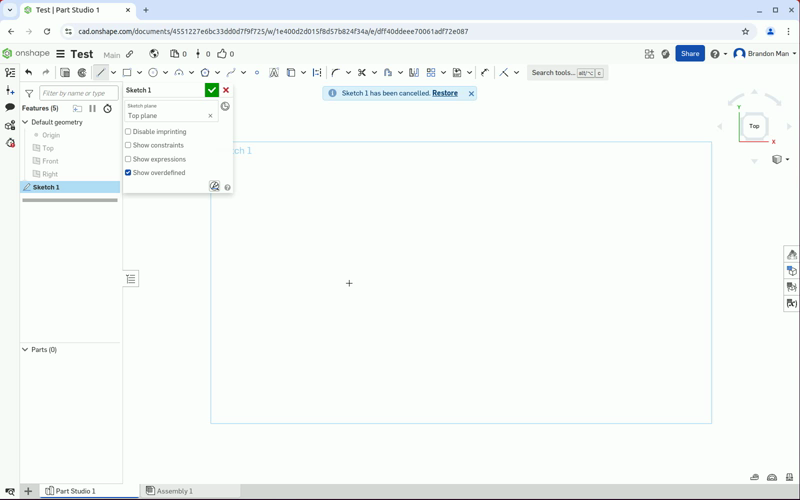
key_up(shift)
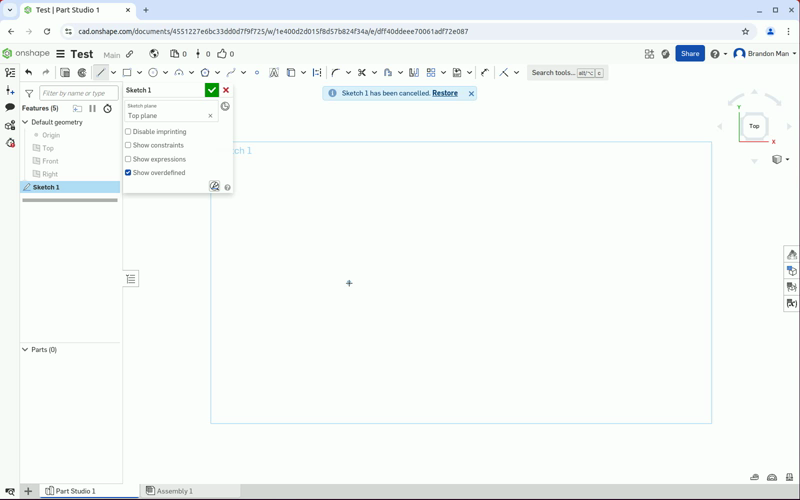
key_down(shift)
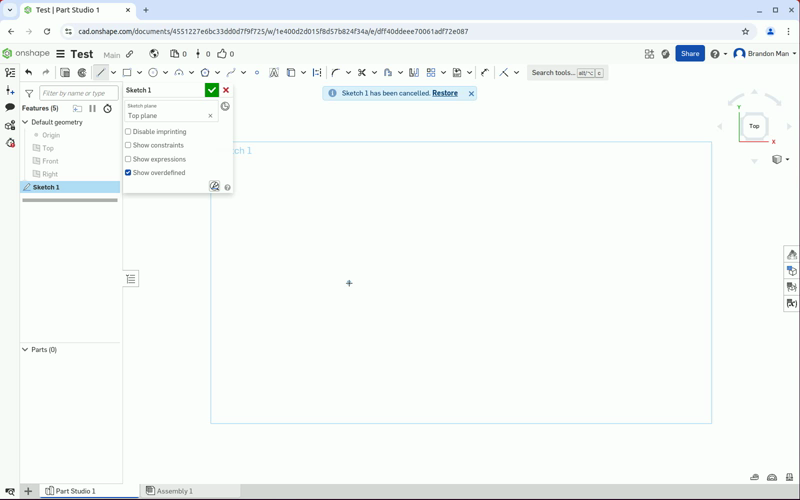
mouse_move(405, 378)
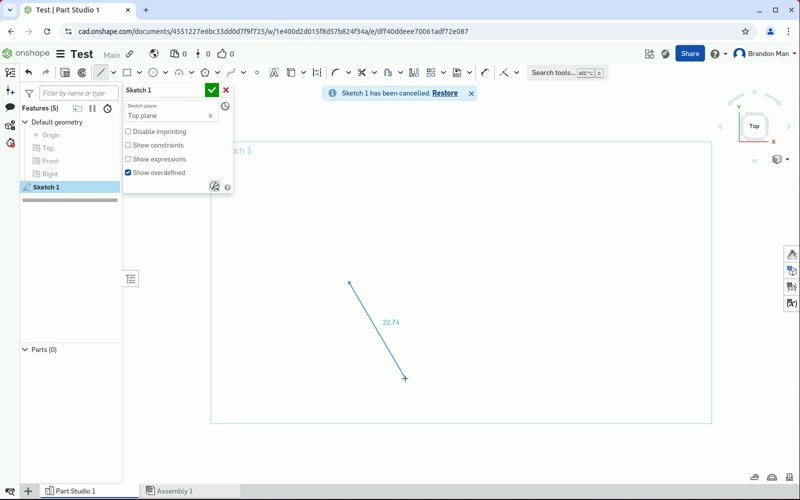
click(405, 378)
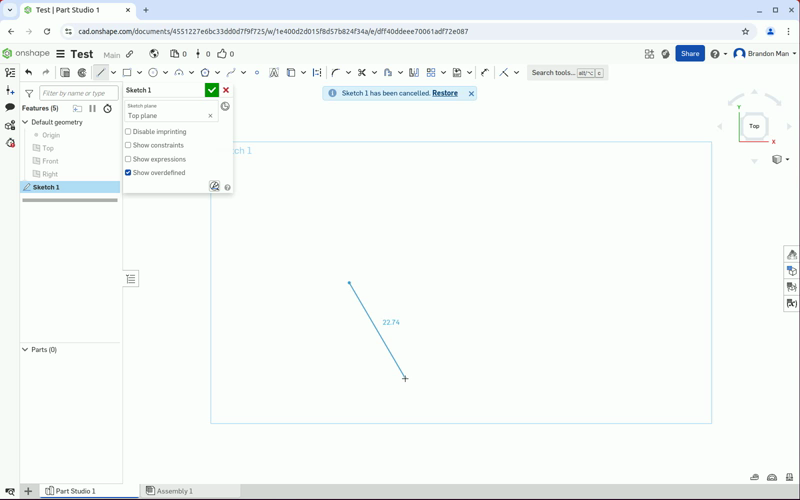
key_up(shift)
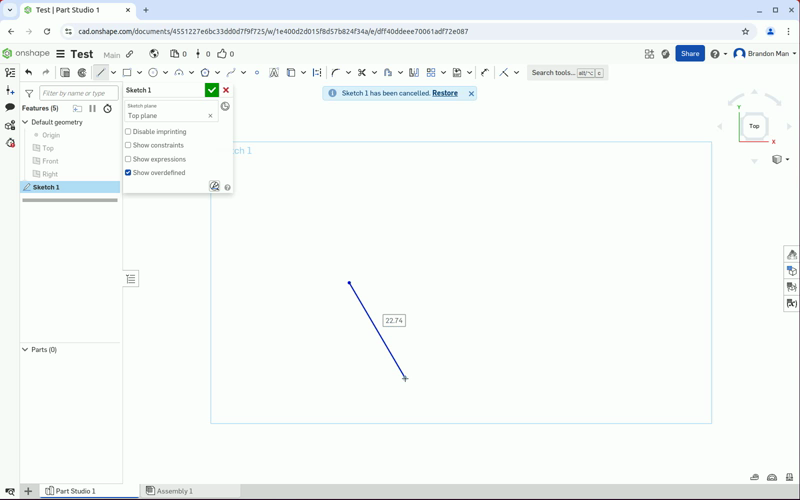
key_down(shift)
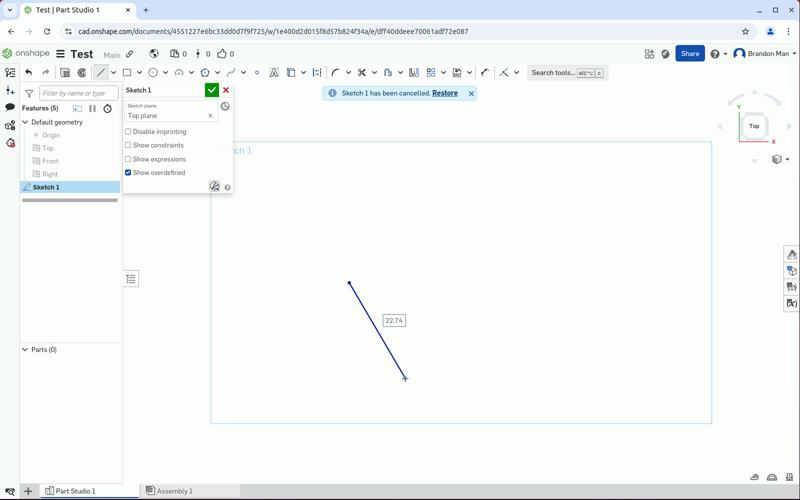
mouse_move(514, 378)
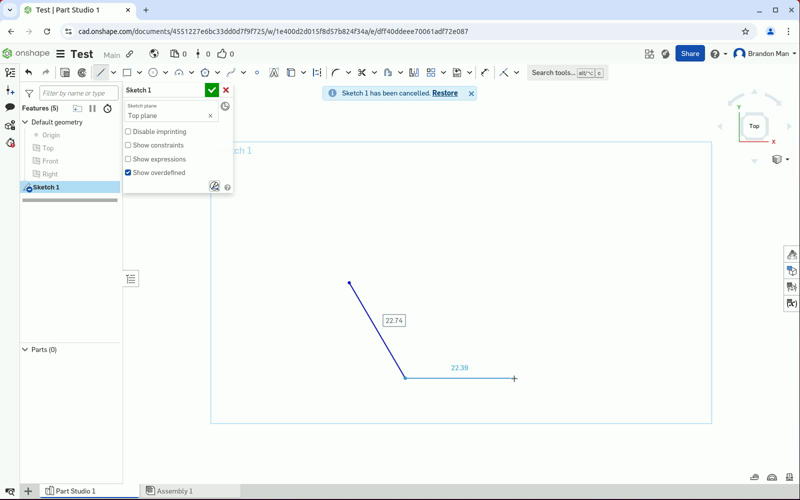
click(514, 378)
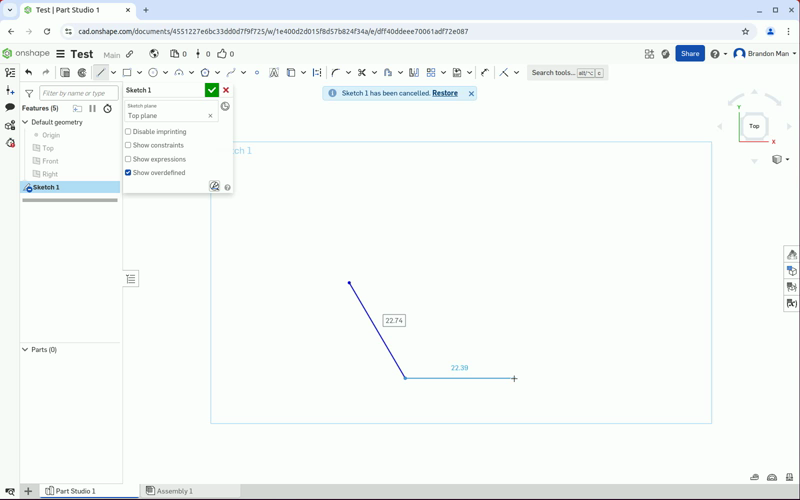
key_up(shift)
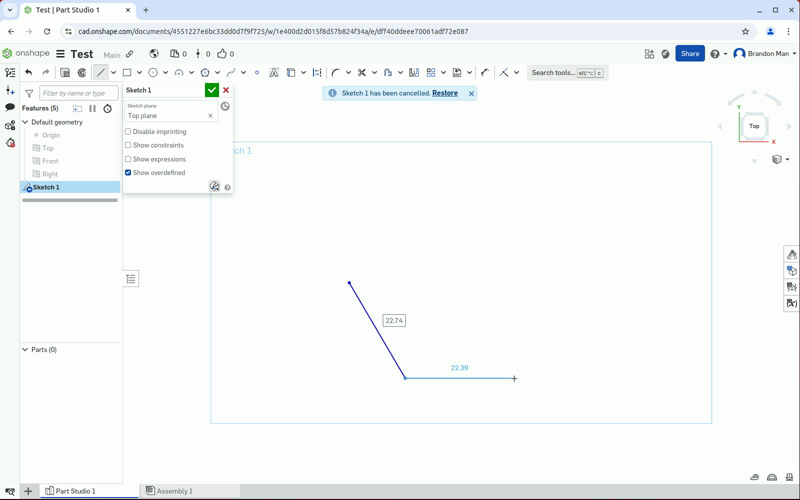
key_down(shift)
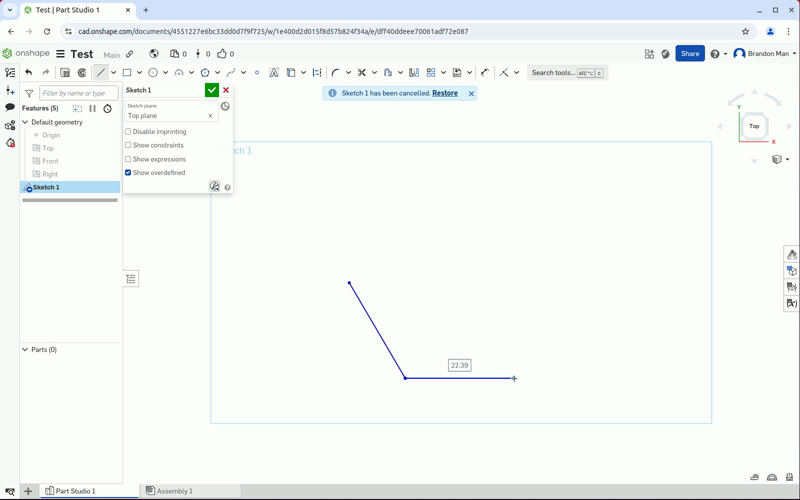
mouse_move(569, 282)
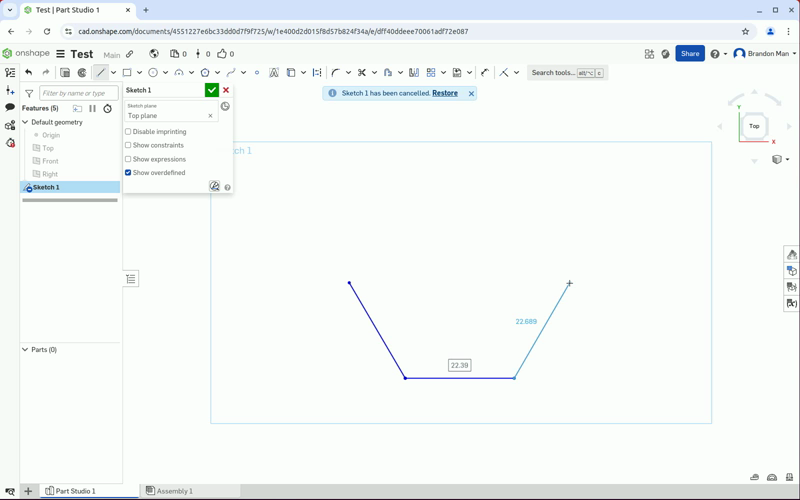
click(569, 282)
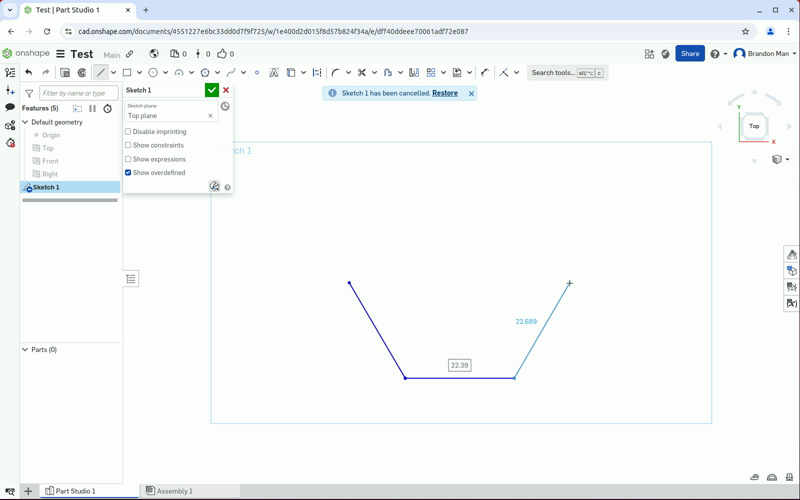
key_up(shift)
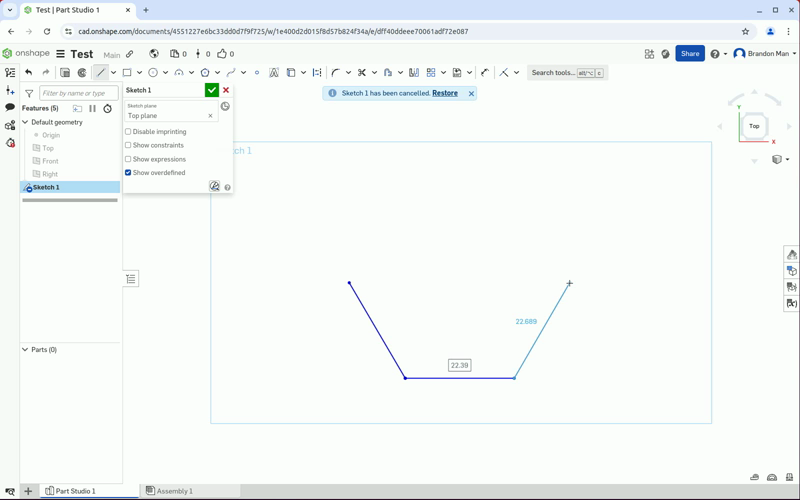
key_down(shift)
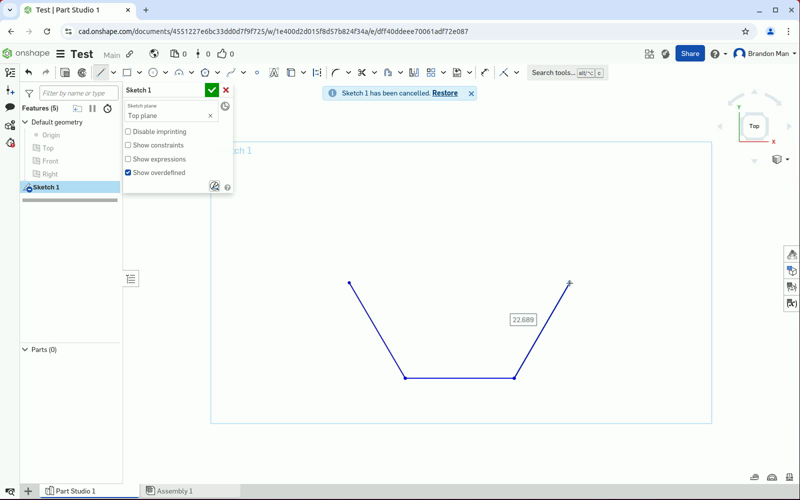
mouse_move(514, 187)
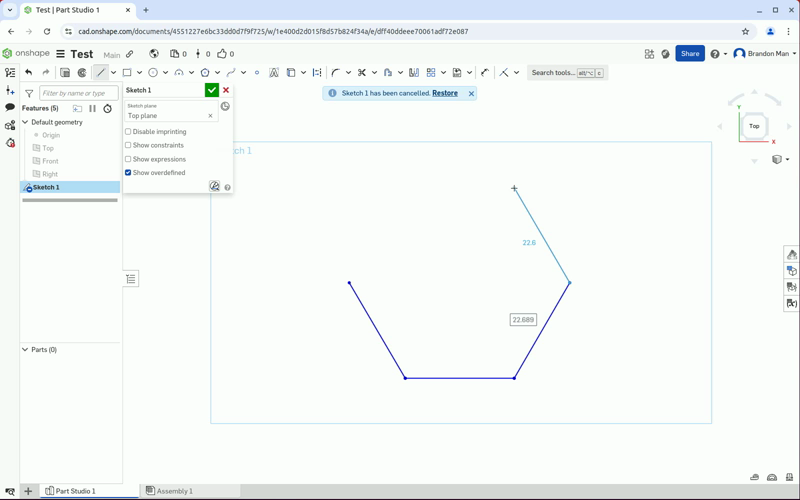
click(514, 187)
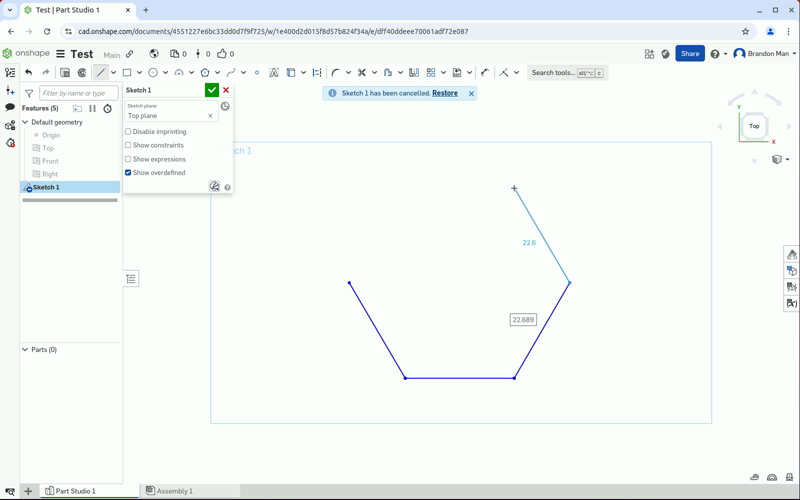
key_up(shift)
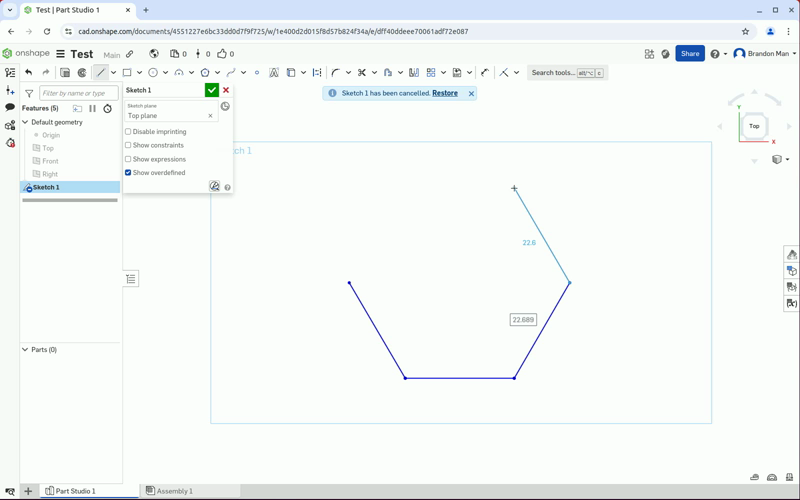
key_down(shift)
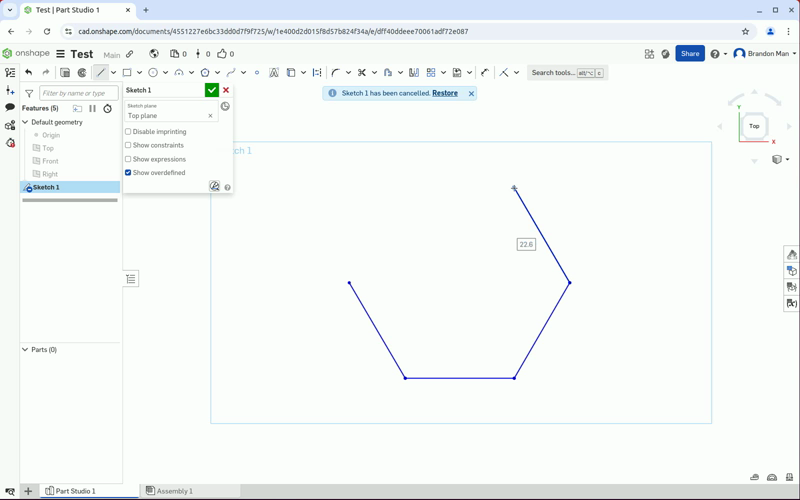
mouse_move(405, 187)
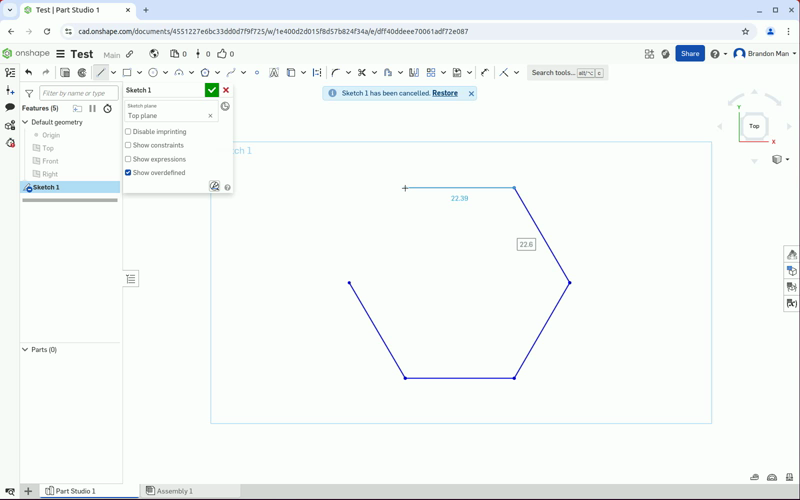
click(405, 187)
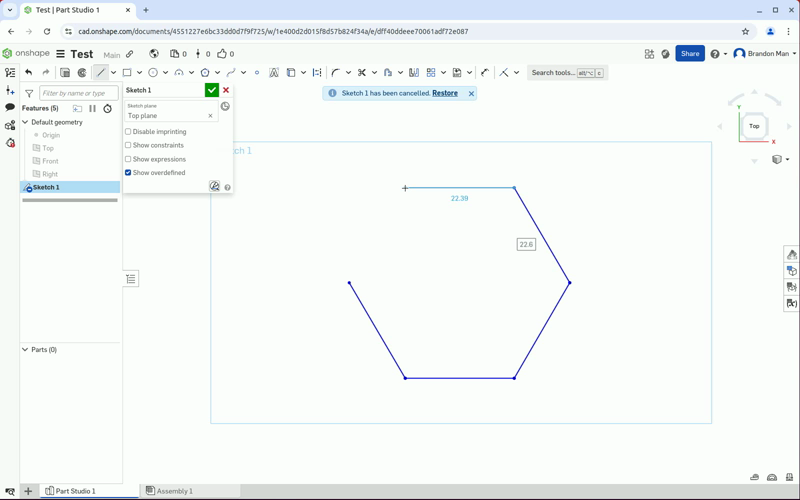
key_up(shift)
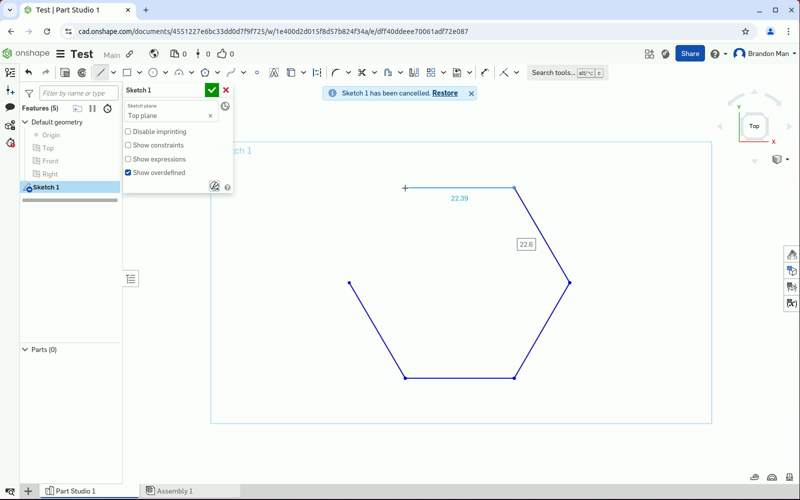
key_down(shift)
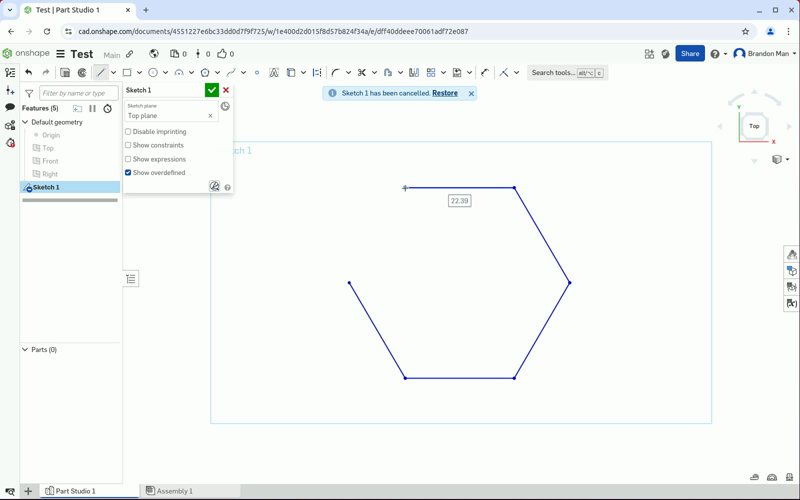
mouse_move(349, 282)
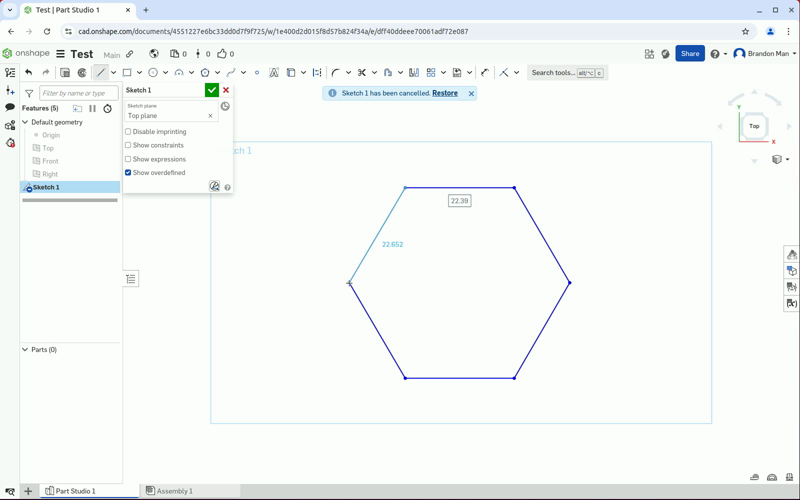
key_up(shift)
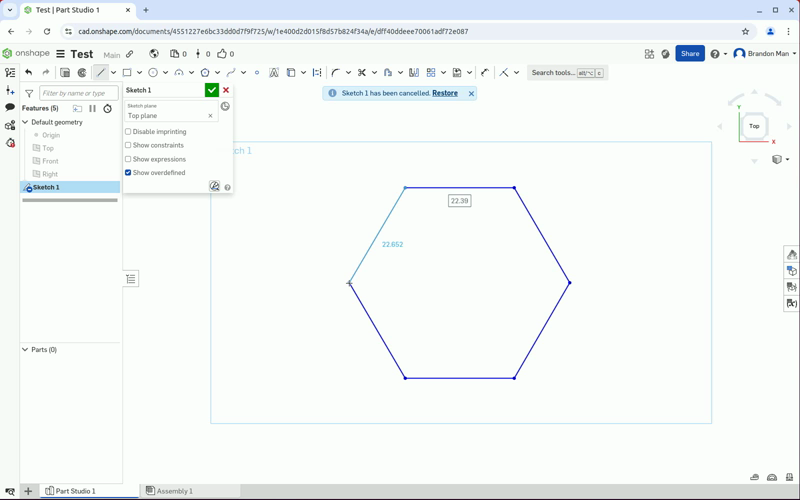
click(349, 282)
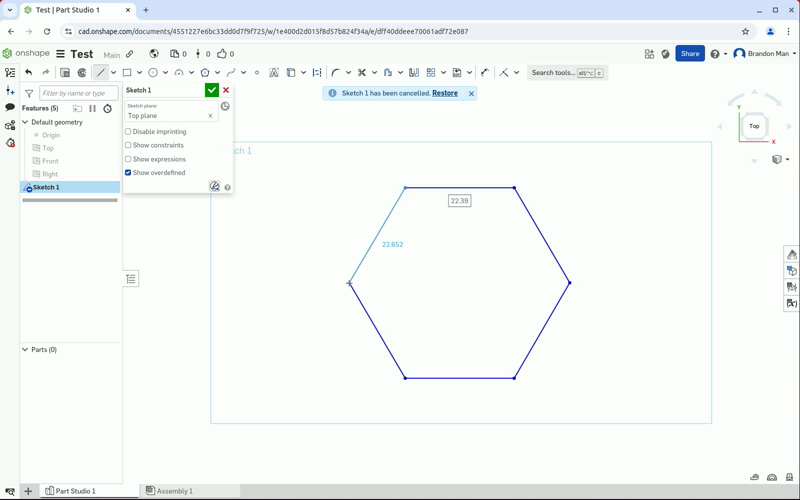
key(esc)
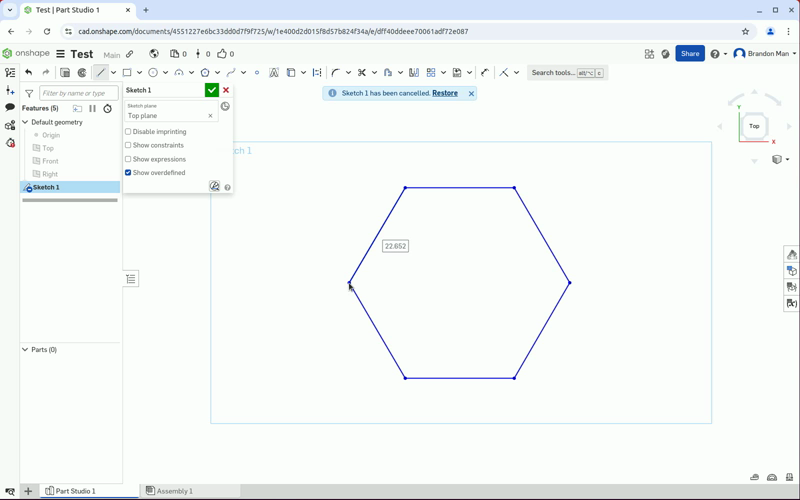
mouse_move(479, 293)
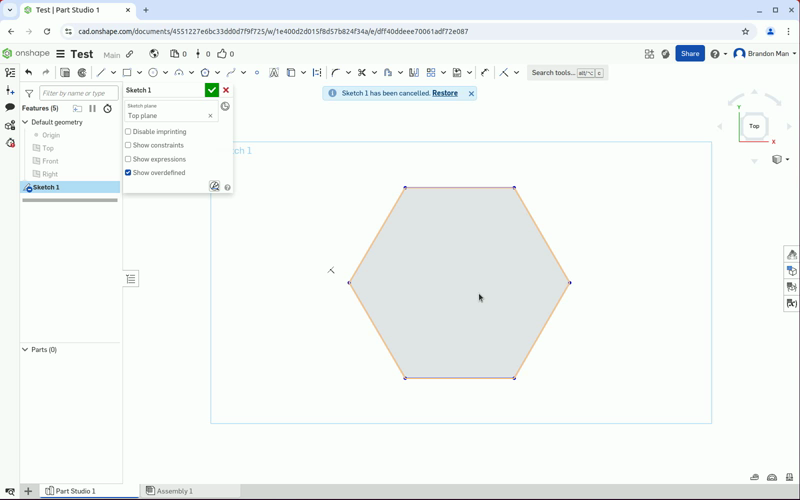
click(479, 293)
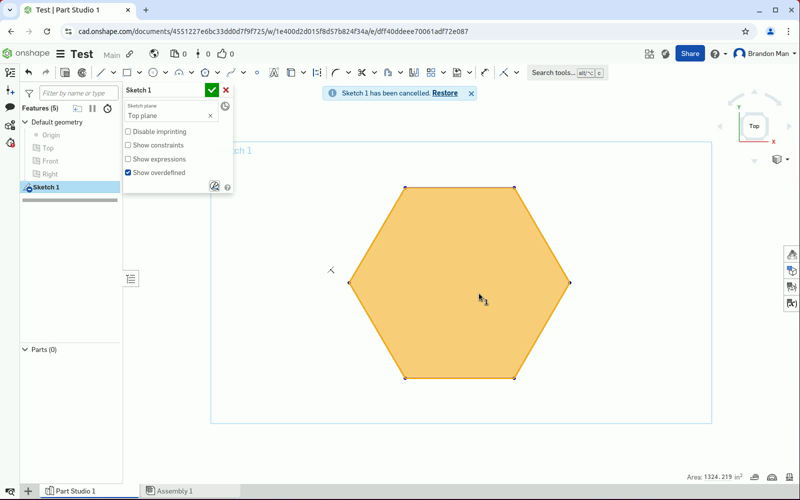
mouse_move(73, 352)
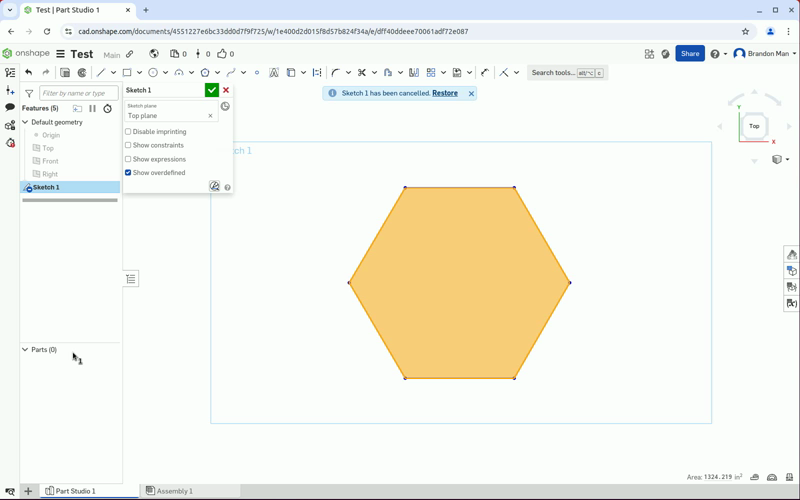
key(shift+y)
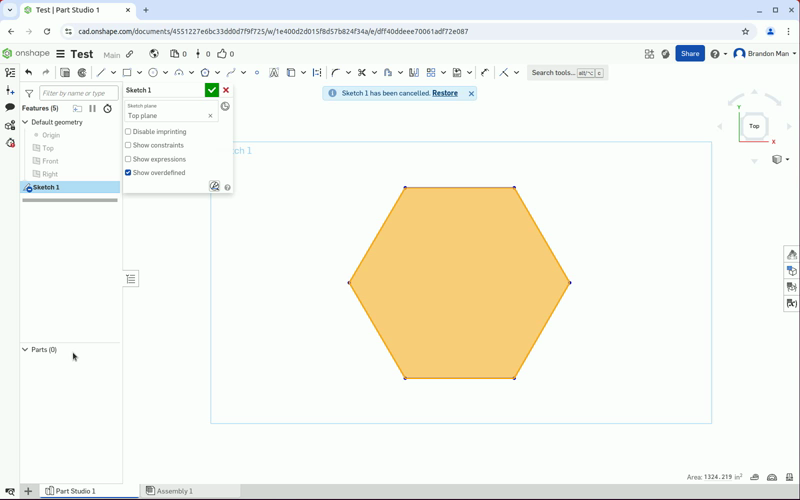
key(shift+e)
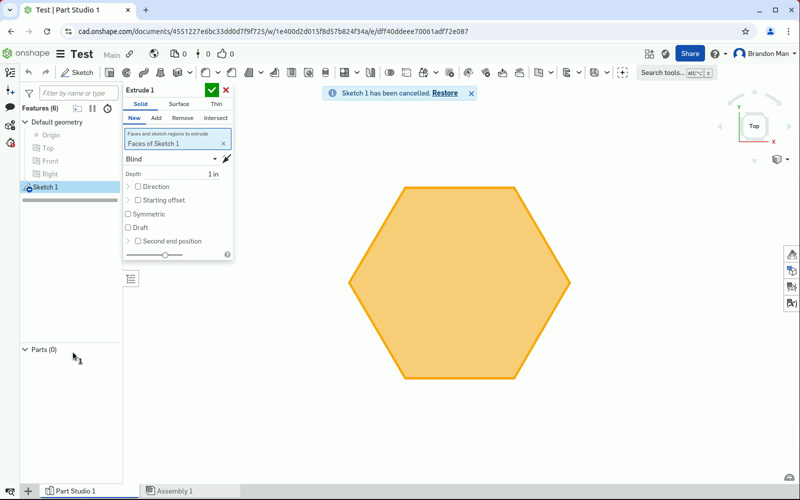
mouse_move(143, 106)
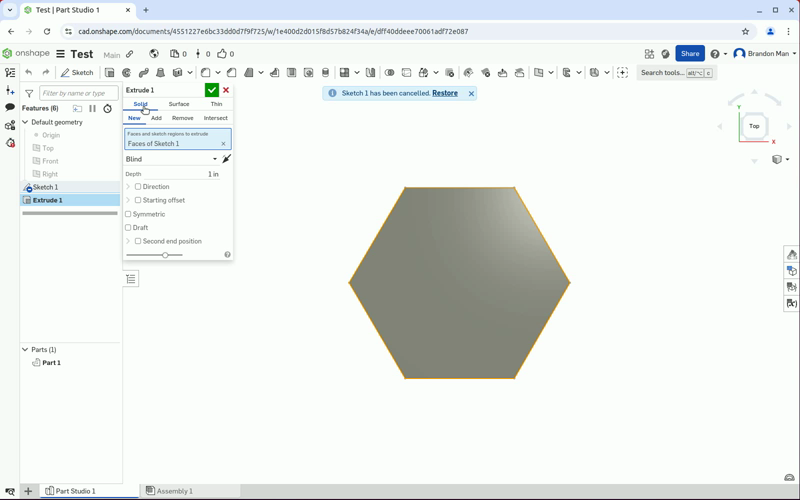
click(143, 106)
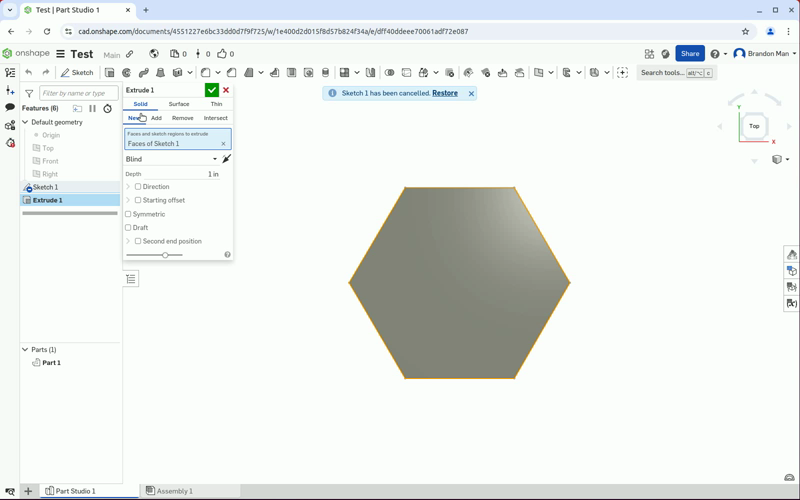
mouse_move(137, 120)
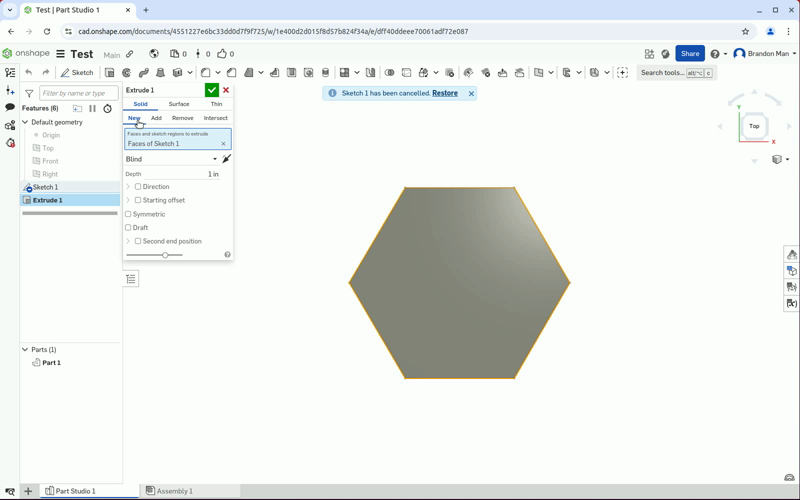
click(137, 120)
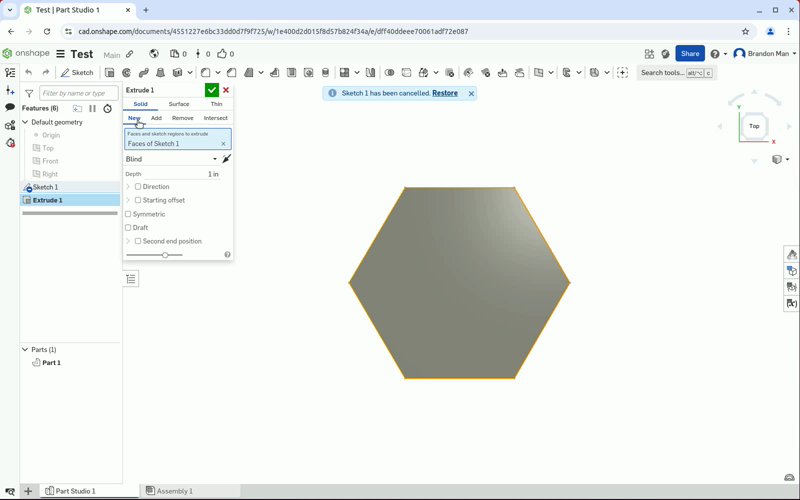
key(tab, 4)
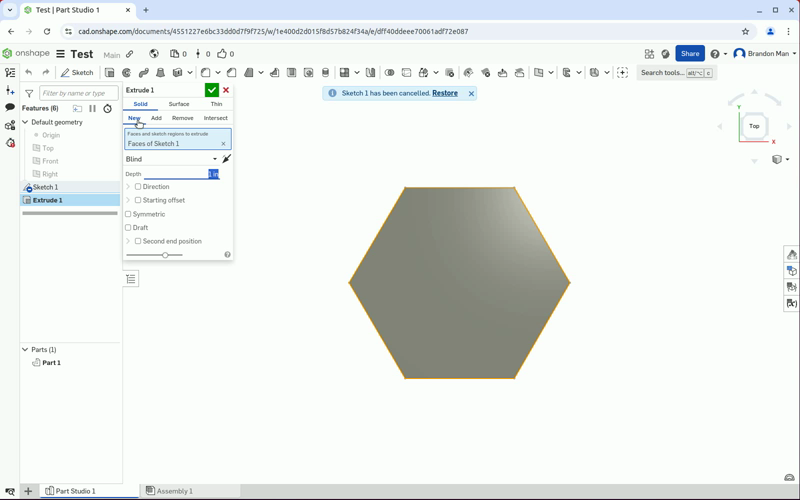
text(15.405)
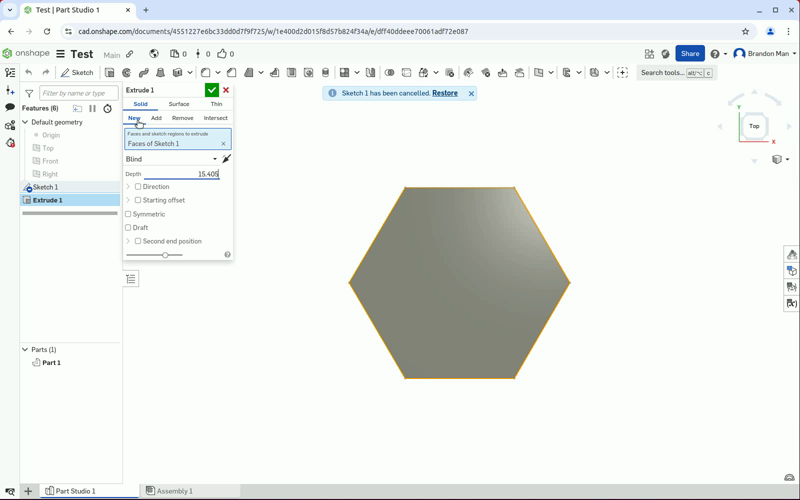
key(enter)
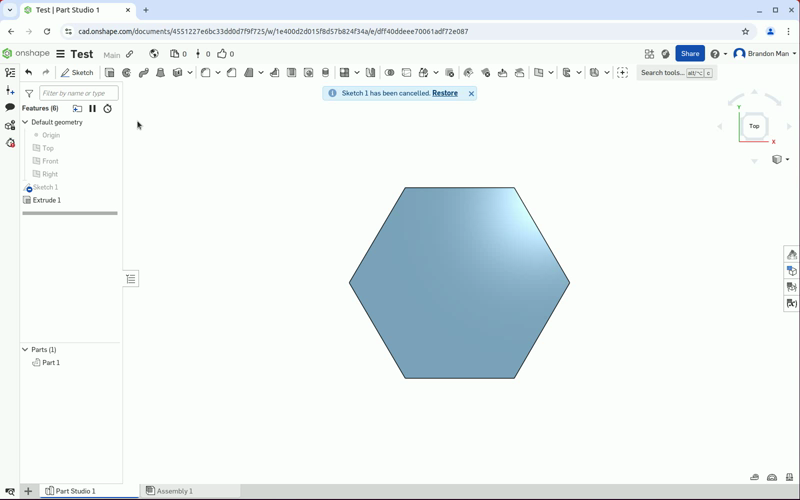
key(shift+h)
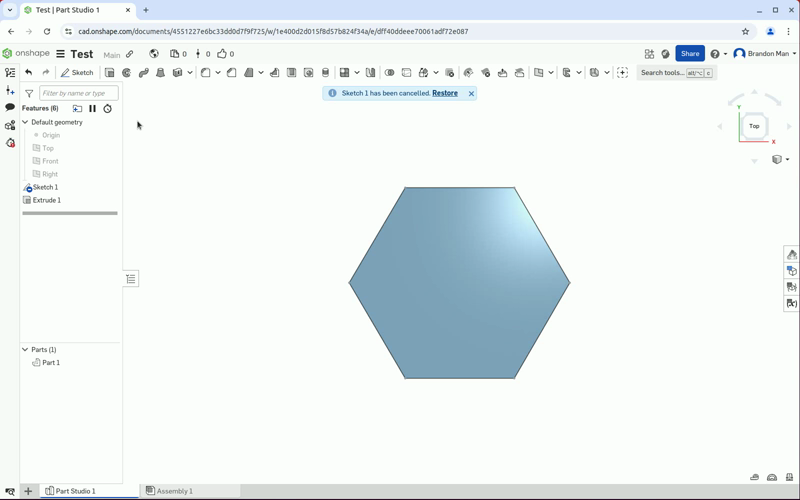
key(shift+h)
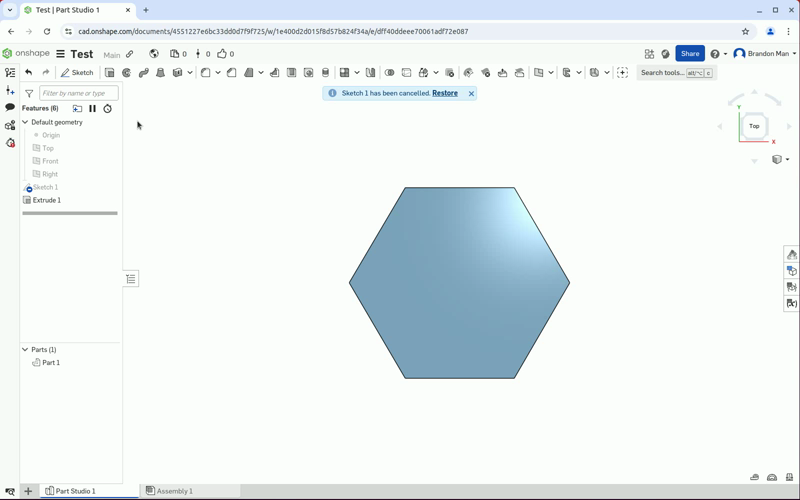
mouse_move(73, 189)
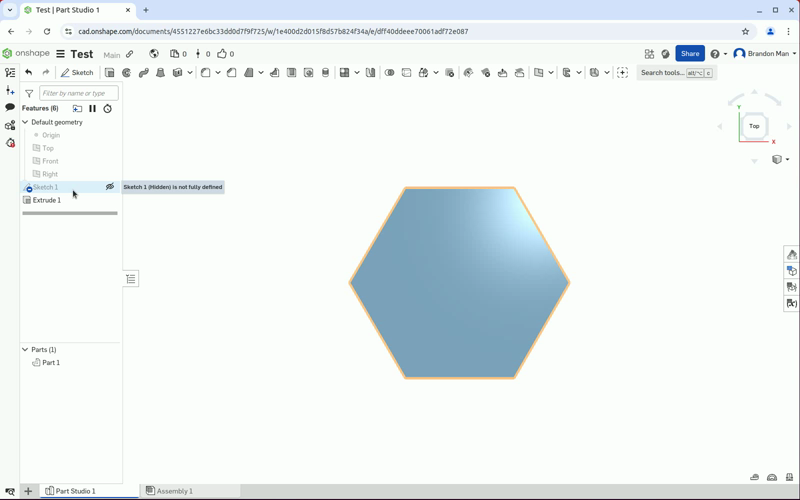
click(73, 189)
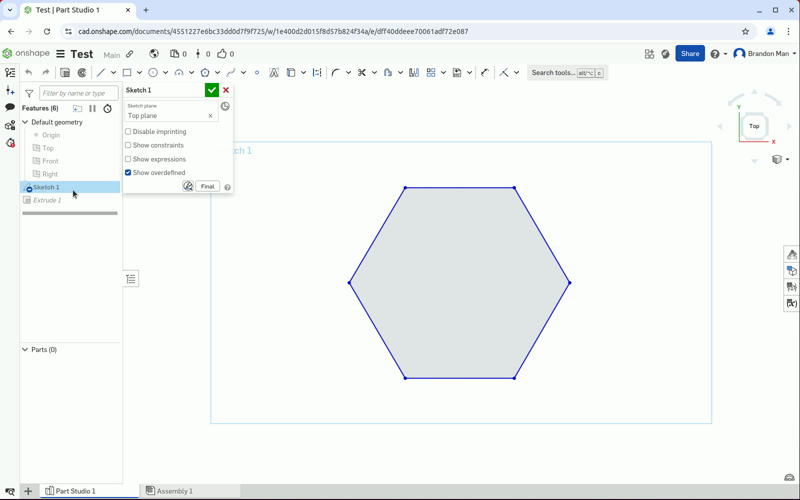
mouse_move(229, 92)
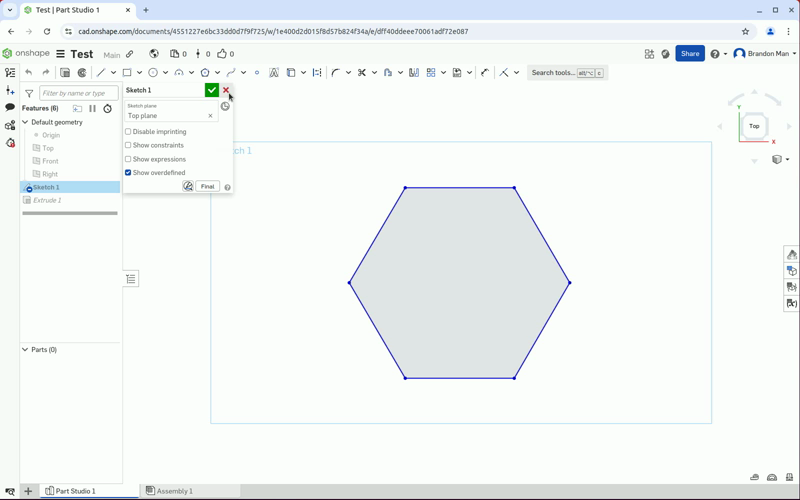
click(229, 92)
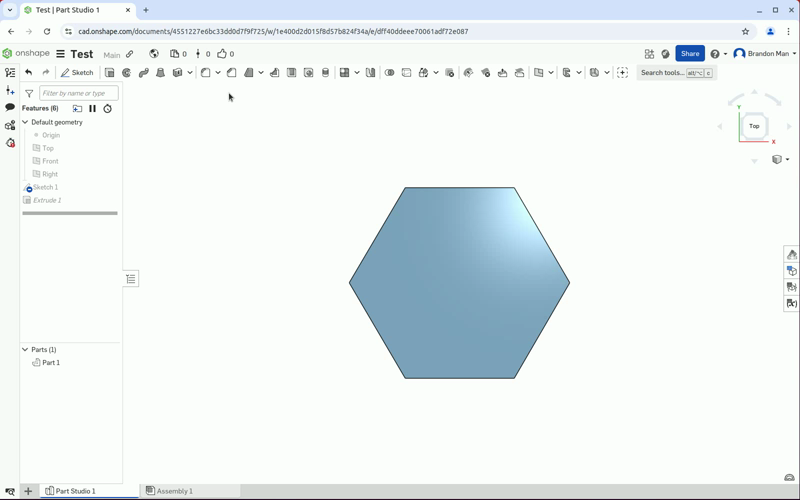
mouse_move(541, 75)
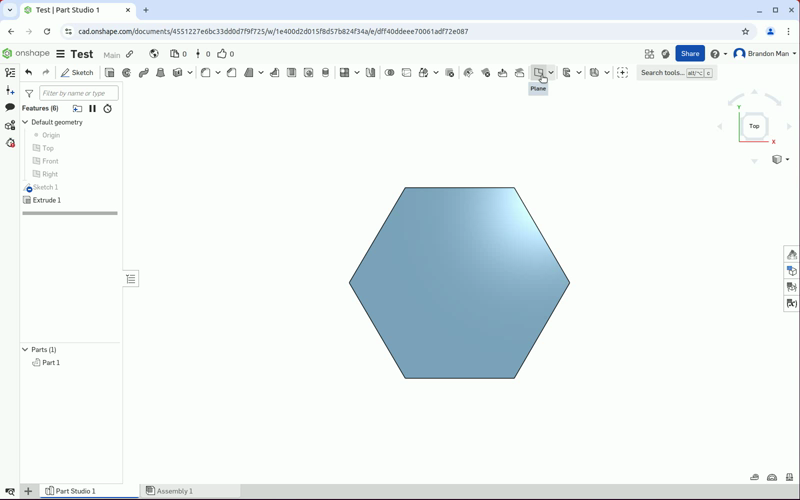
click(541, 75)
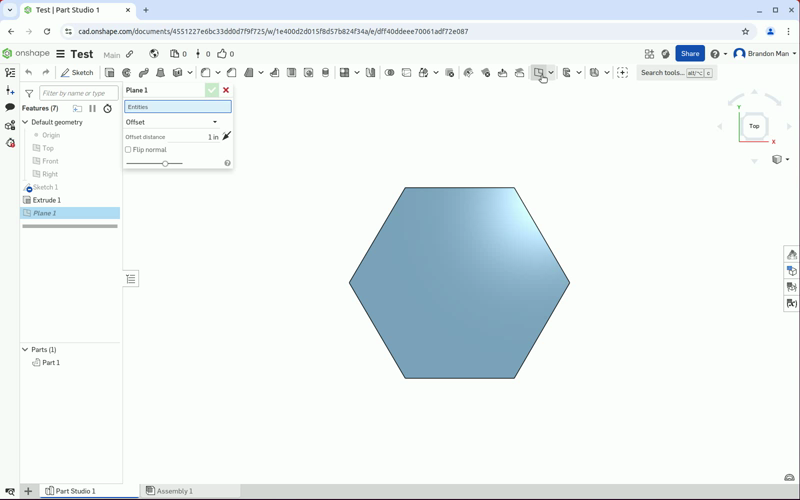
mouse_move(73, 150)
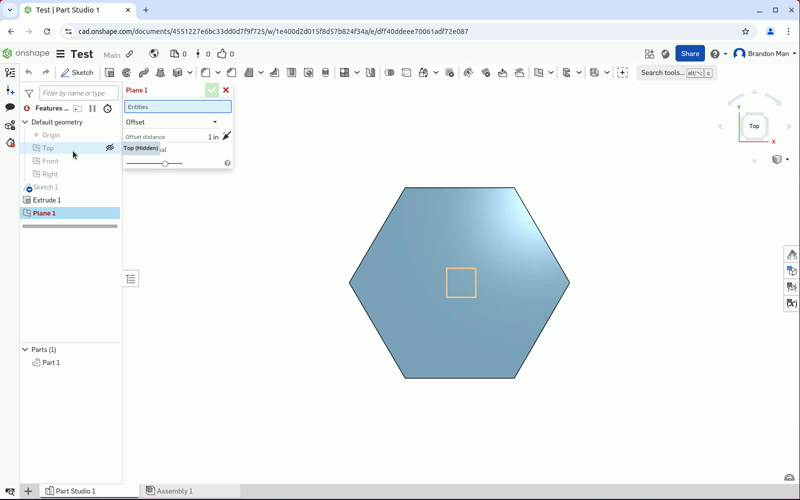
click(73, 150)
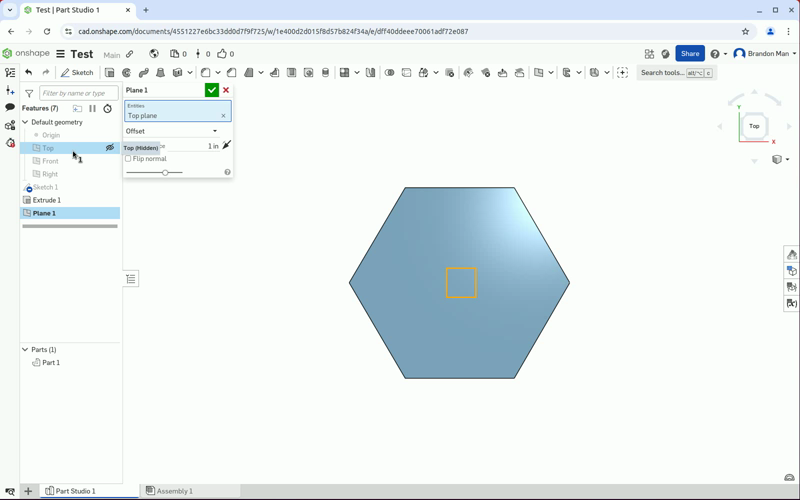
key(tab, 2)
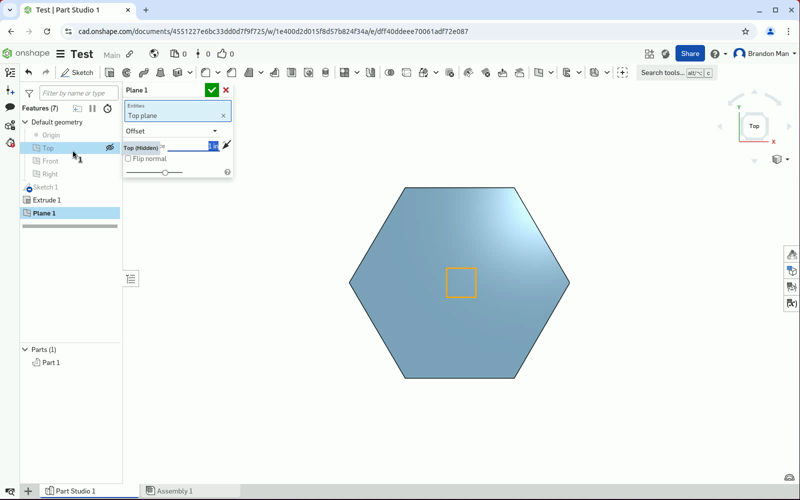
text(15.405)
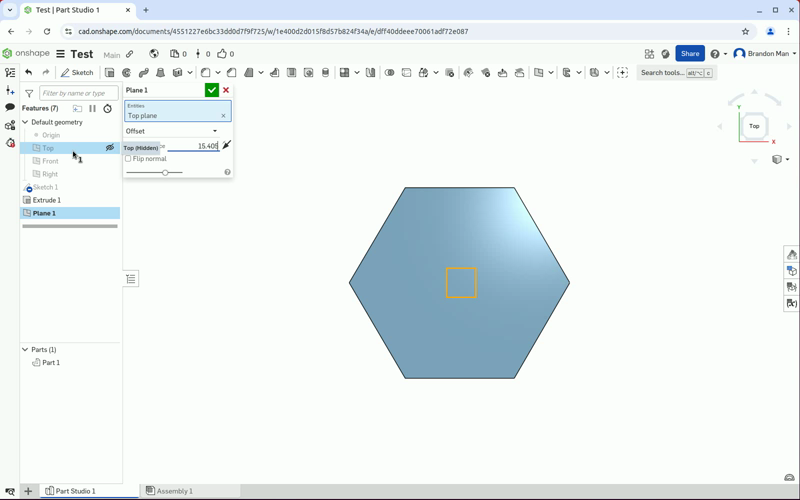
key(enter, 2)
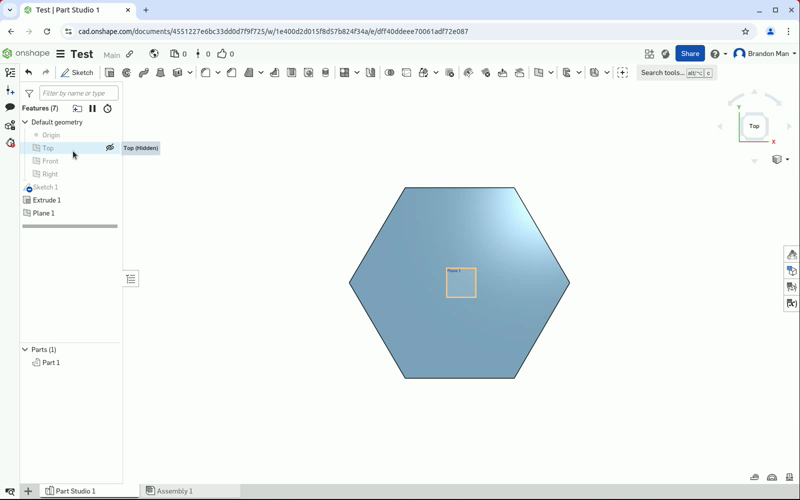
key(shift+s)
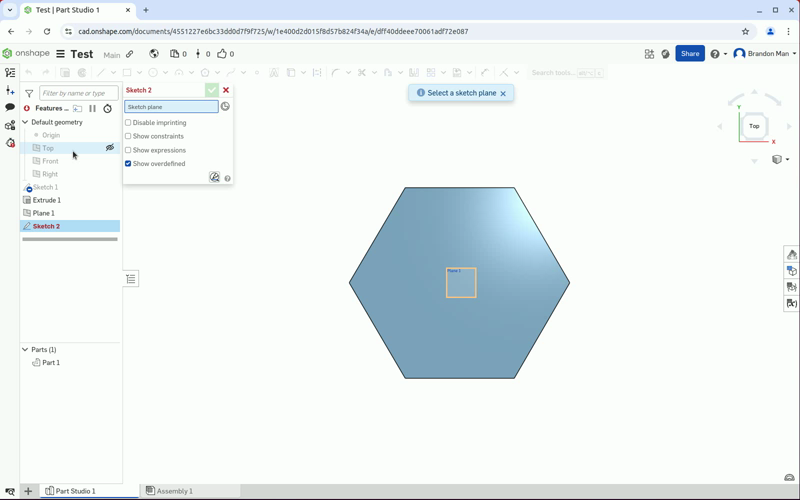
mouse_move(73, 215)
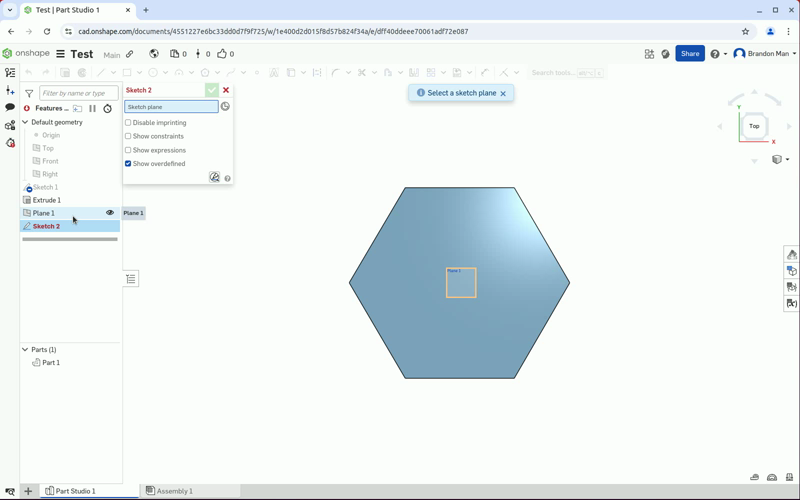
click(73, 215)
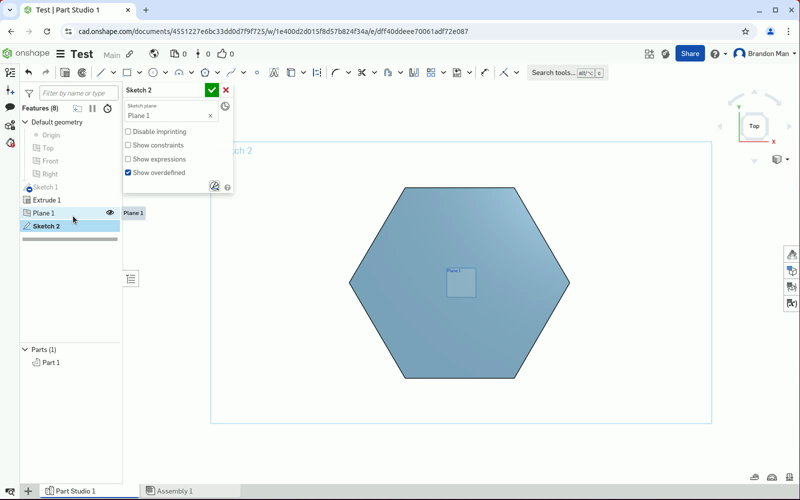
mouse_move(73, 352)
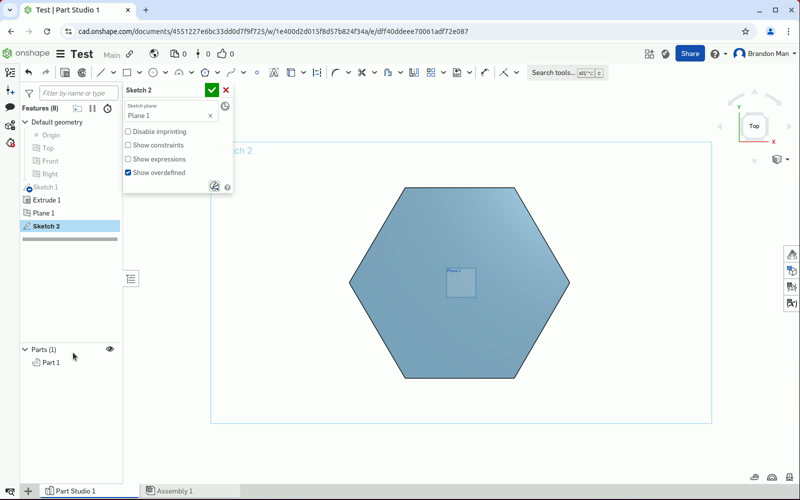
key(y)
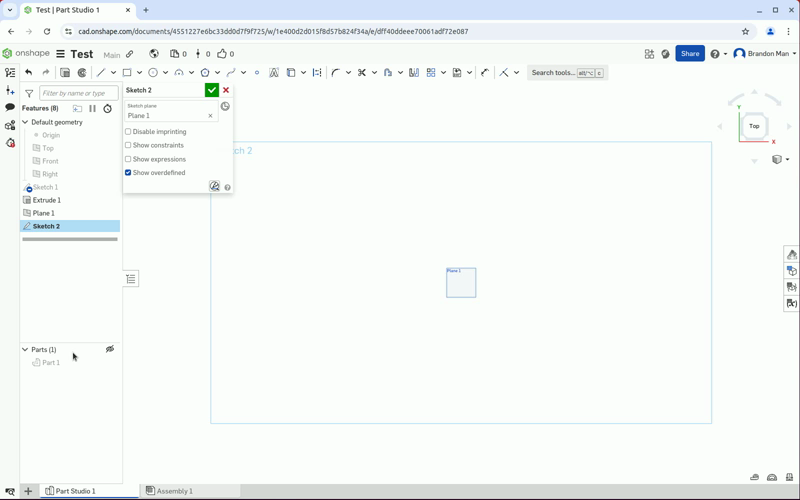
key(c)
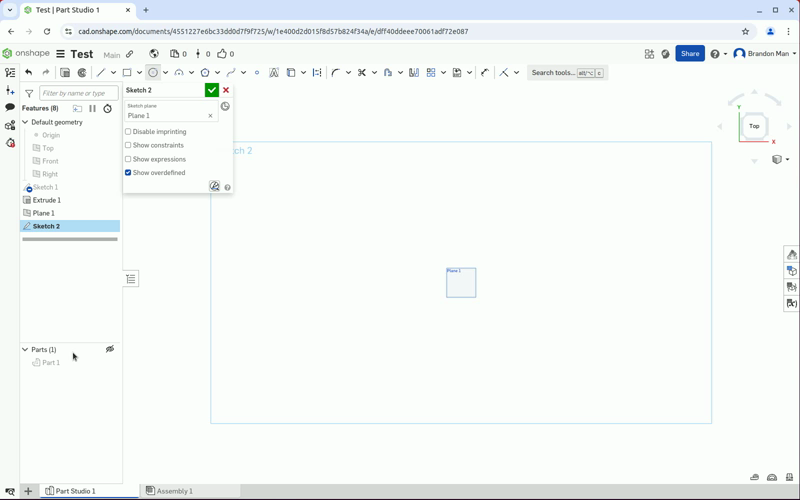
key_down(shift)
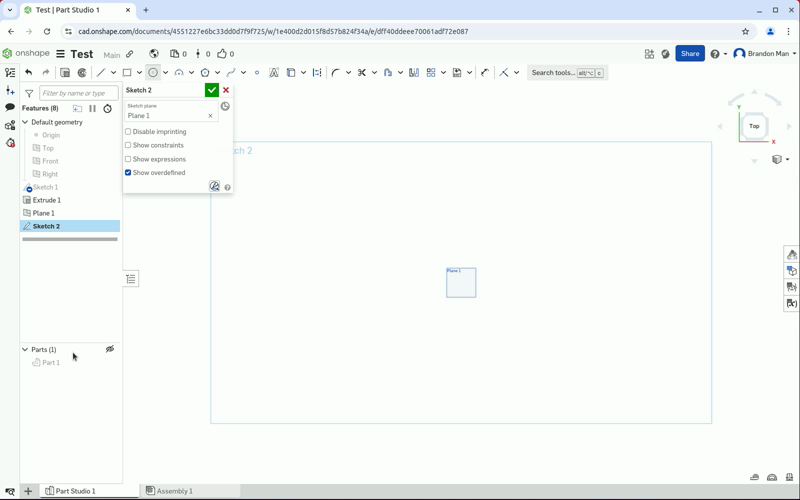
mouse_move(461, 282)
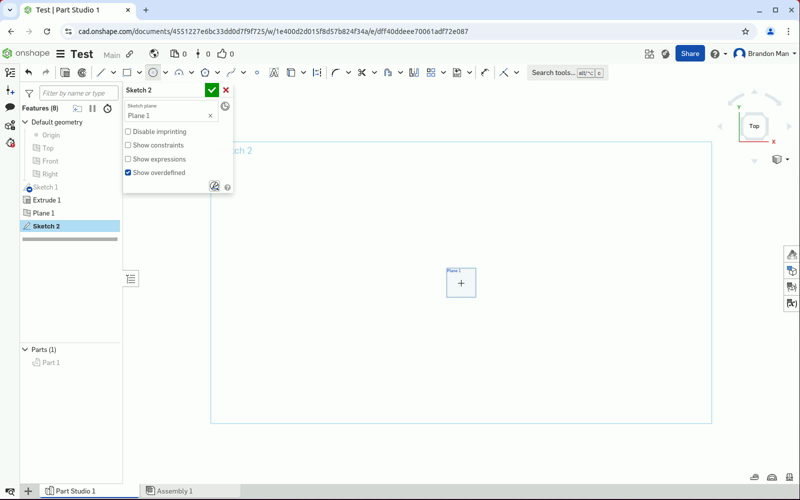
click(461, 282)
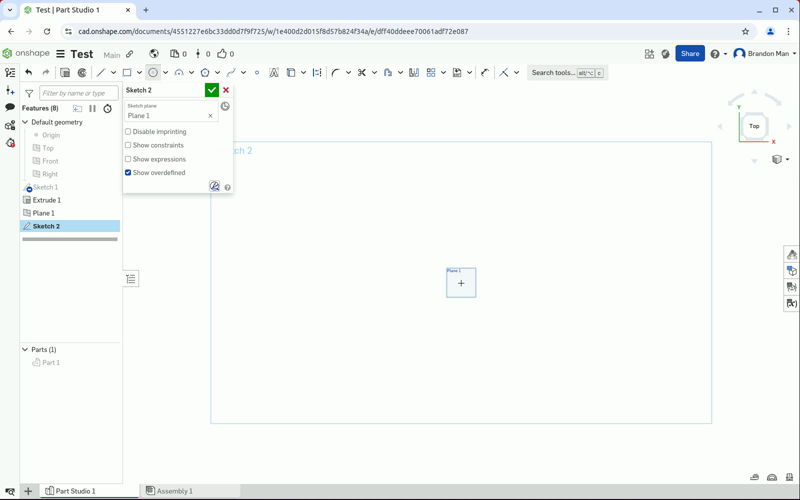
key_up(shift)
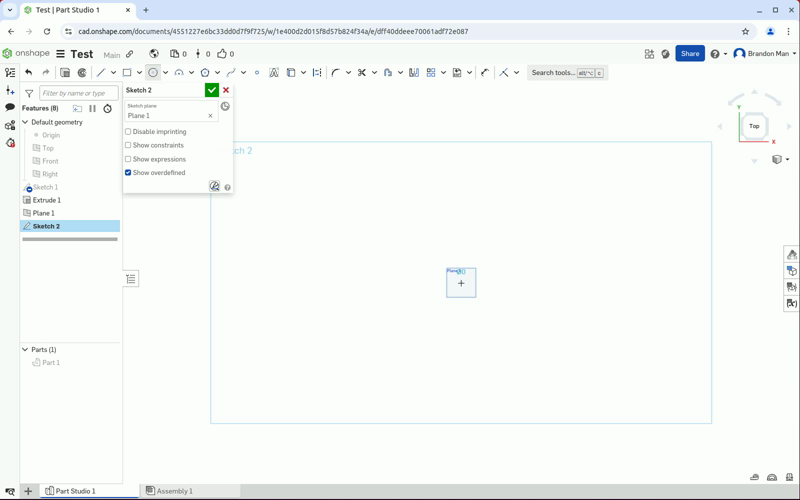
mouse_move(552, 282)
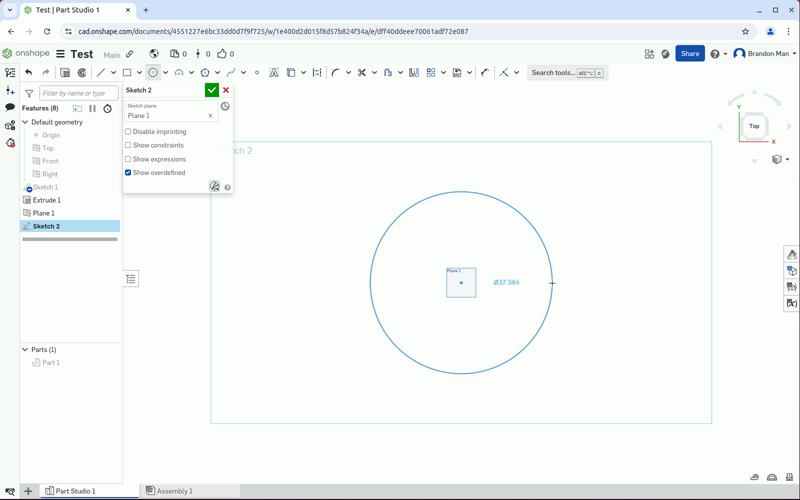
click(552, 282)
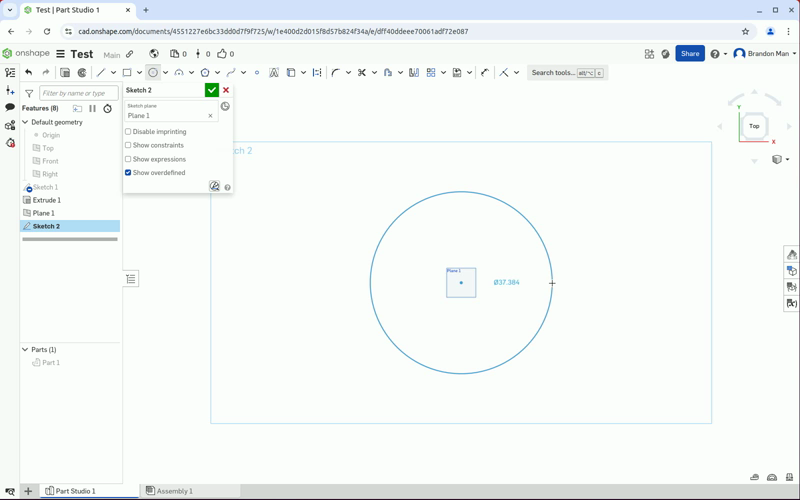
key(esc)
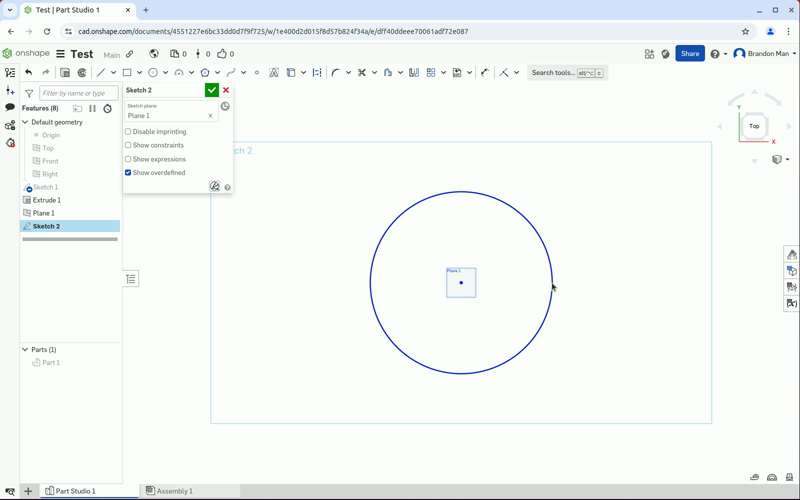
mouse_move(478, 252)
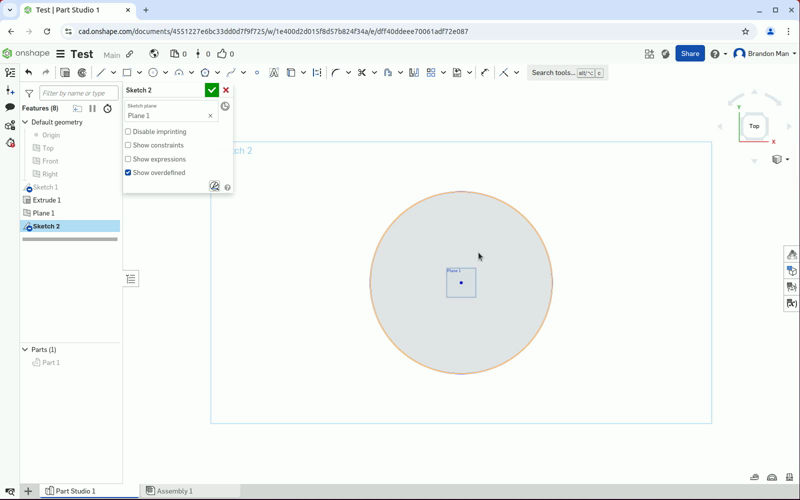
click(478, 252)
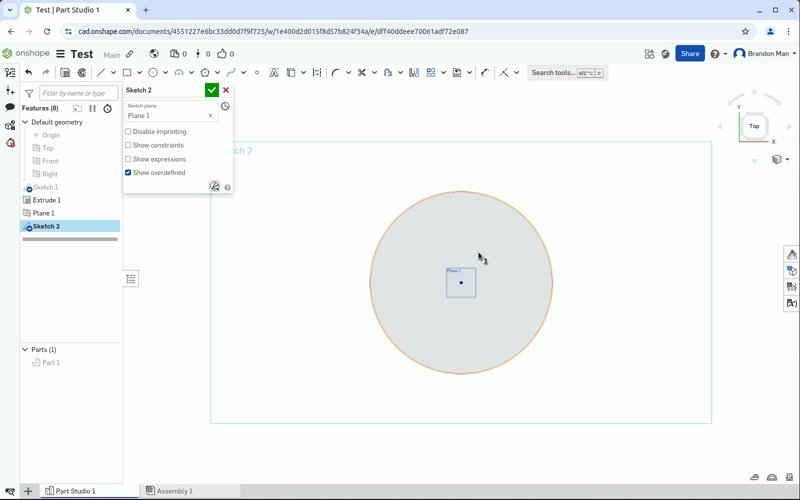
mouse_move(73, 352)
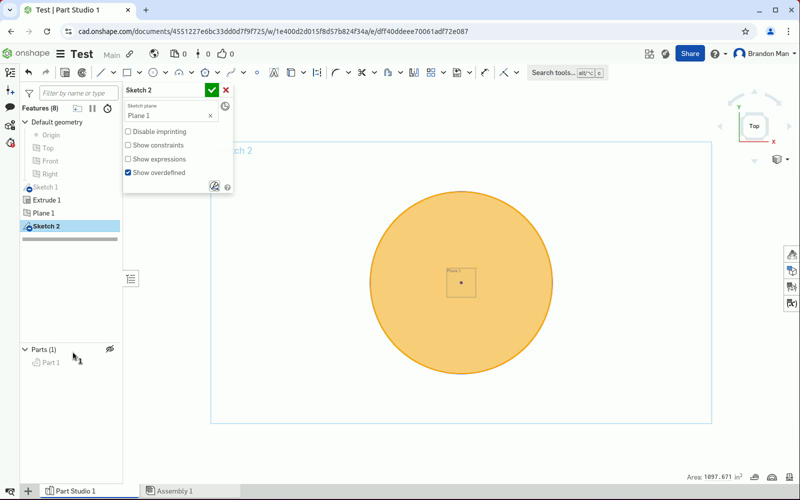
key(shift+y)
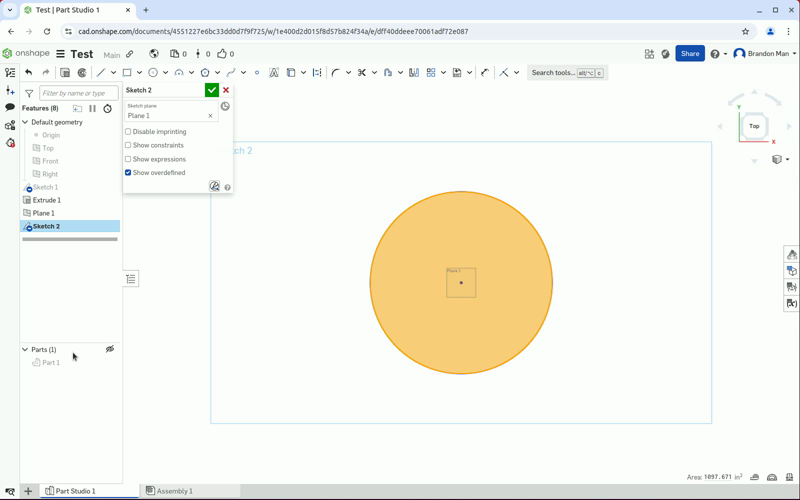
key(shift+e)
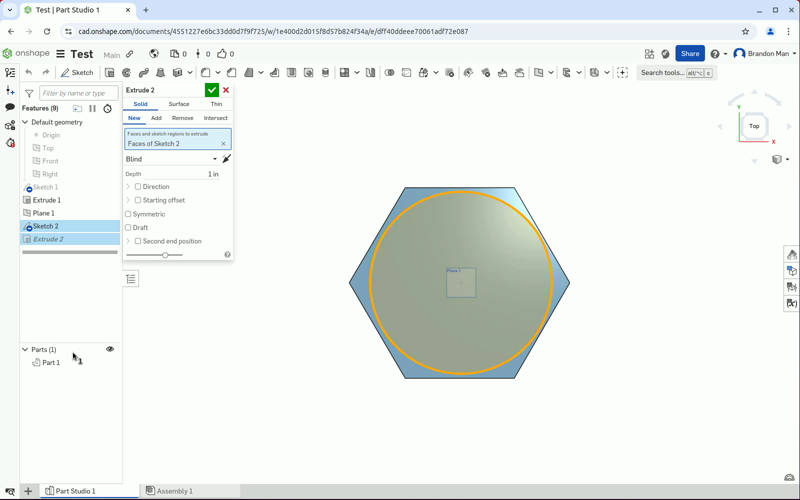
mouse_move(143, 106)
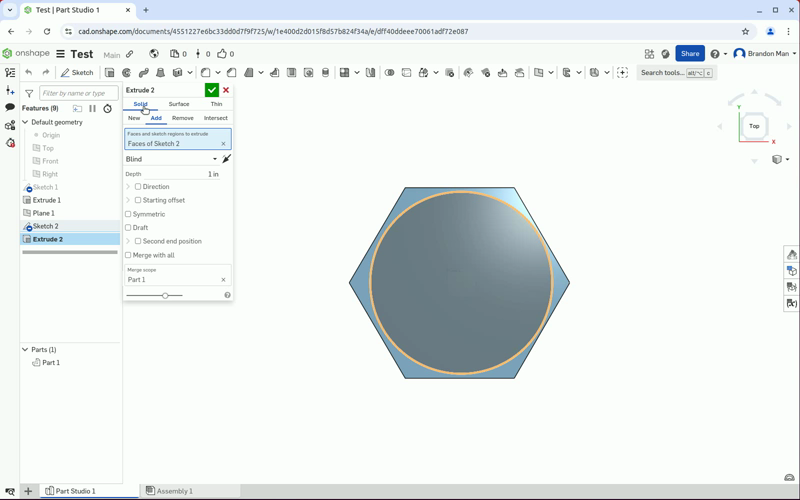
click(143, 106)
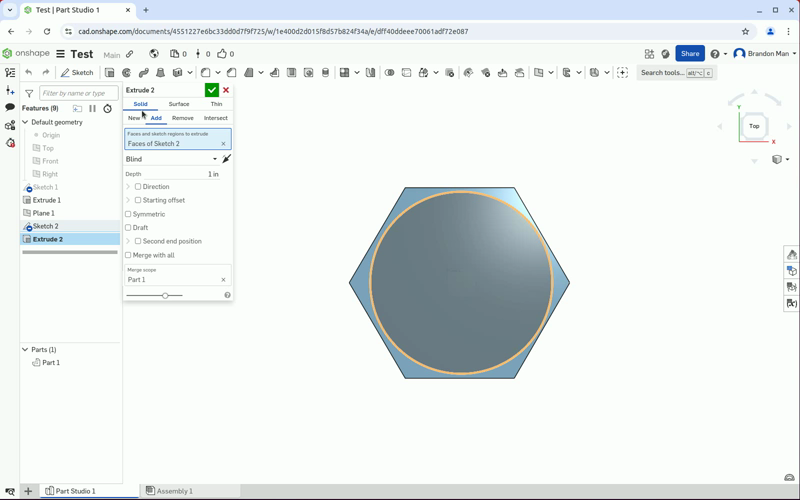
mouse_move(137, 120)
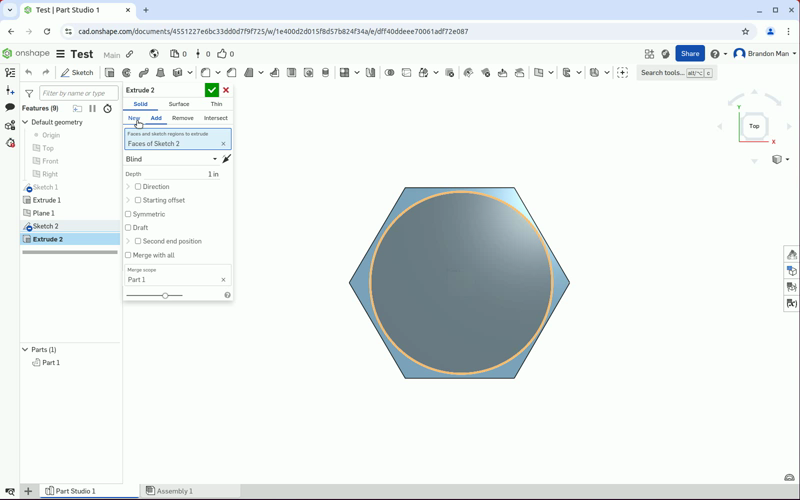
click(137, 120)
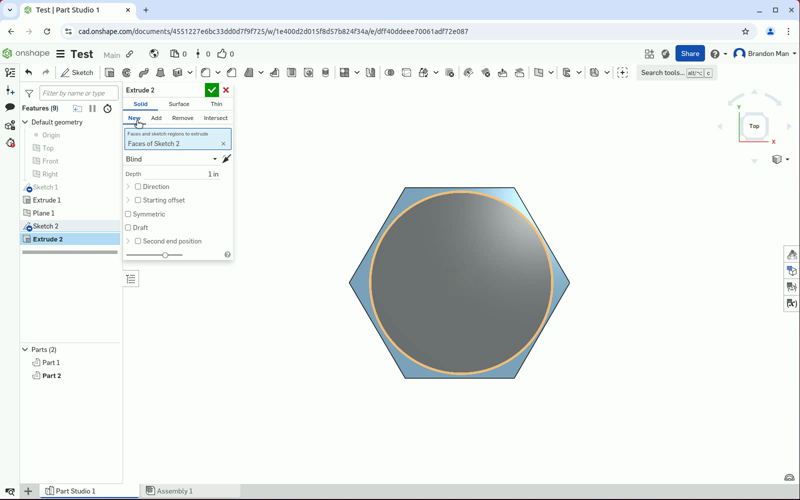
key(tab, 4)
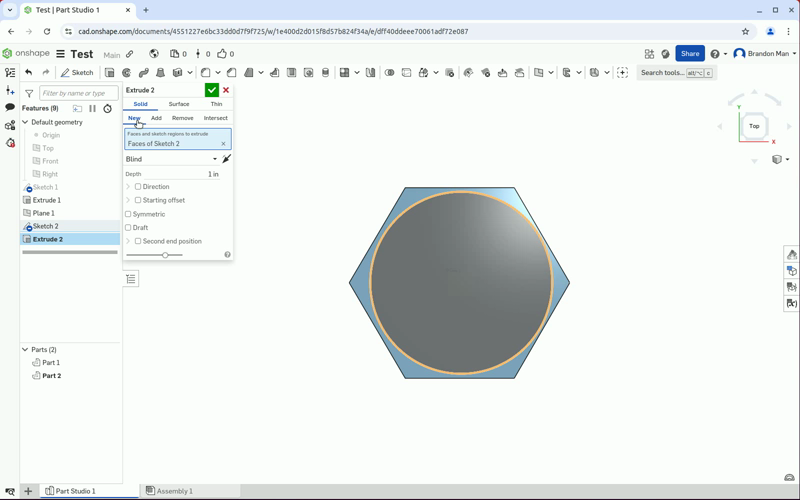
text(7.703)
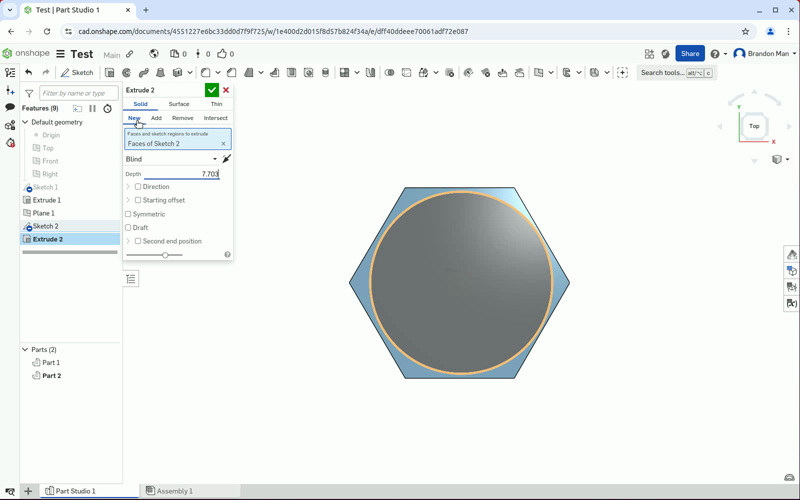
key(enter)
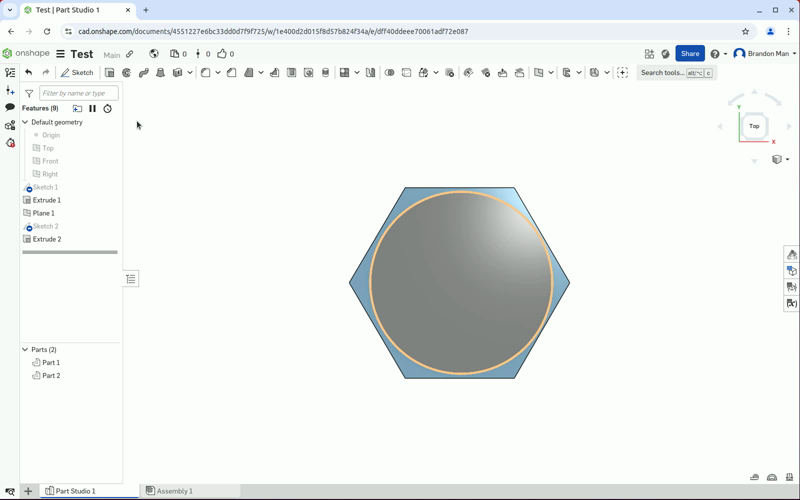
key(shift+h)
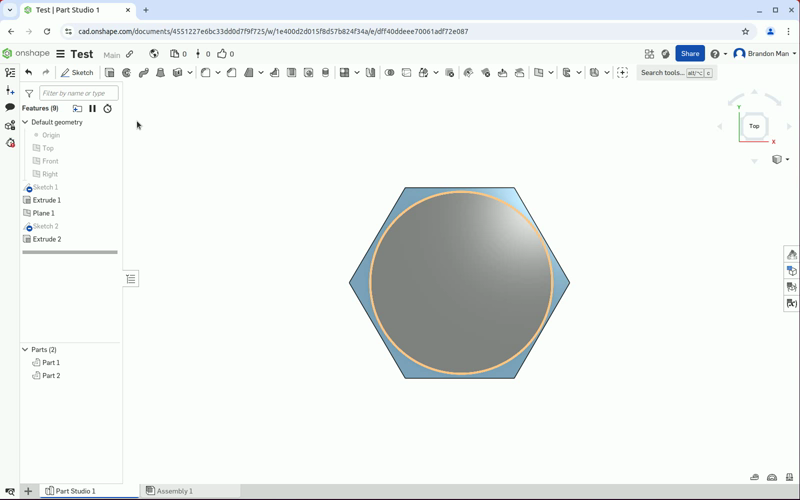
key(shift+h)
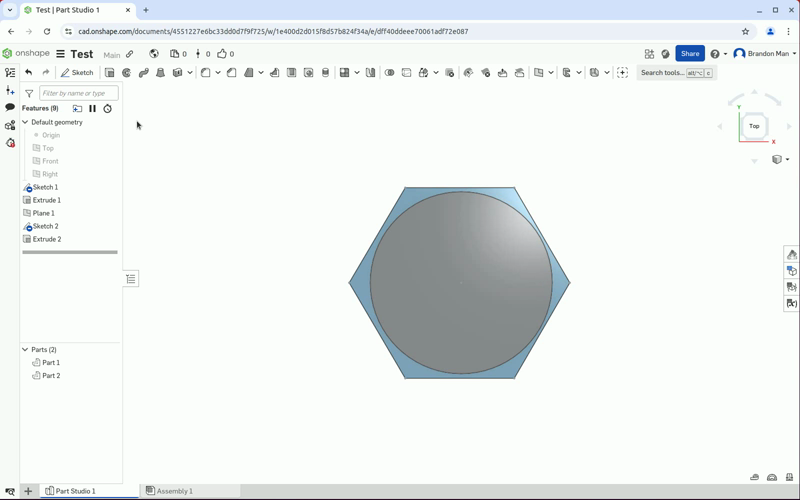
key(shift+7)
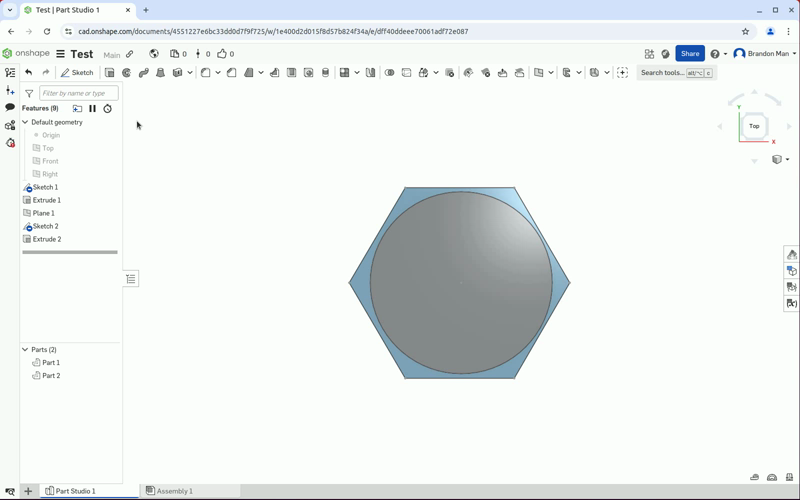
key(up, 3)
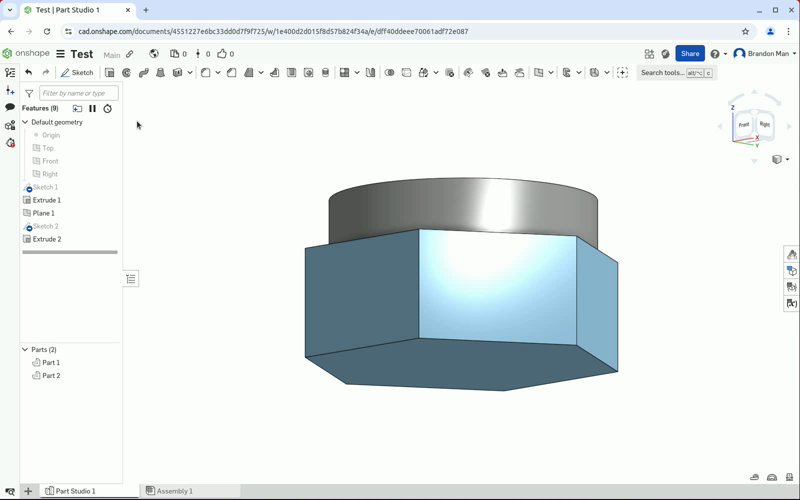
key(left, 3)
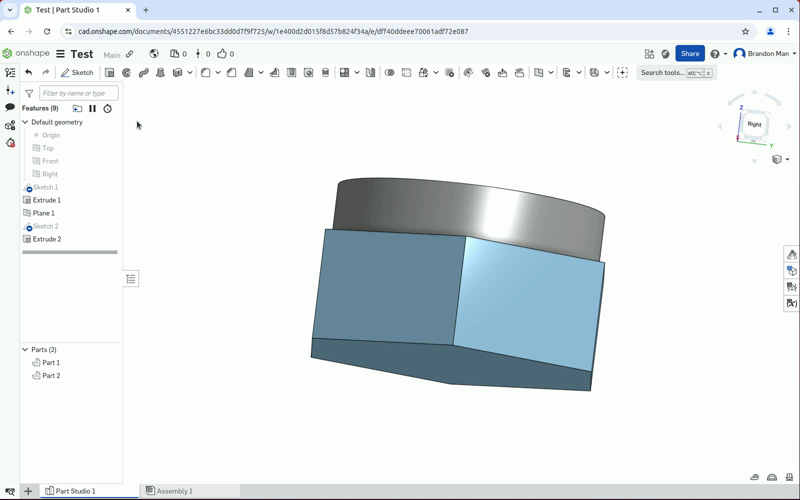
key(right, 3)
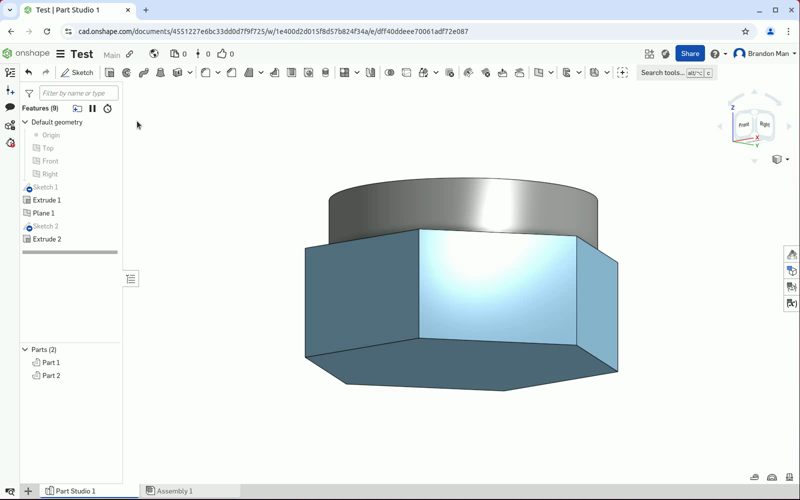
key(down, 3)
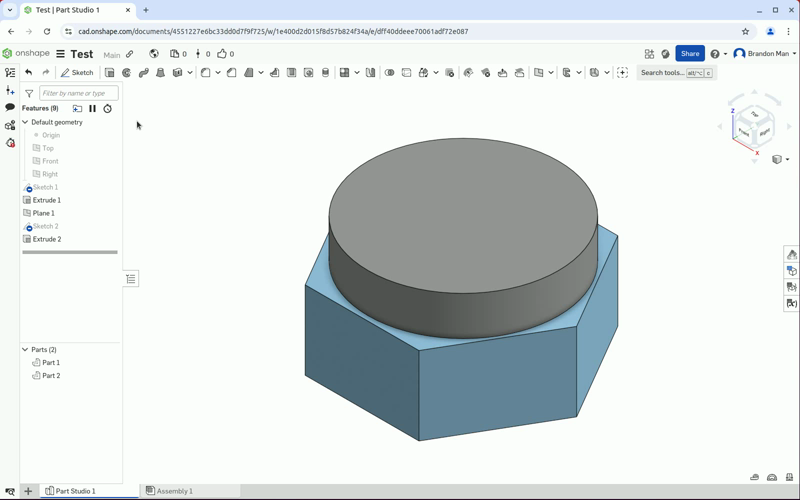
mouse_move(73, 189)
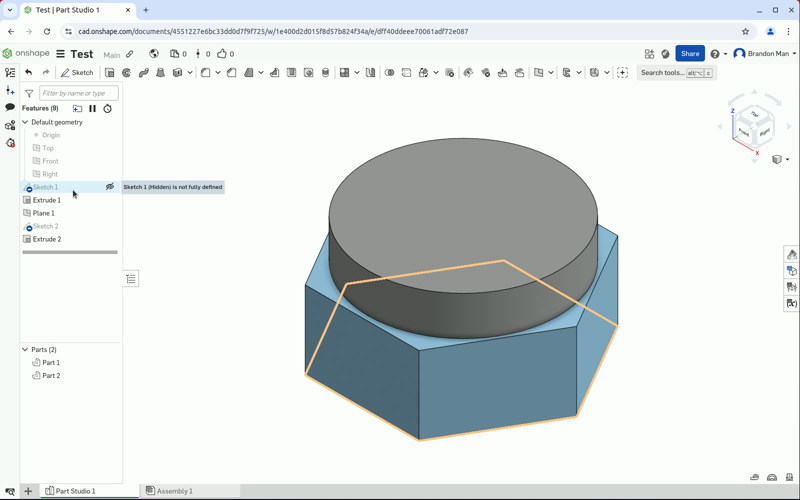
click(73, 189)